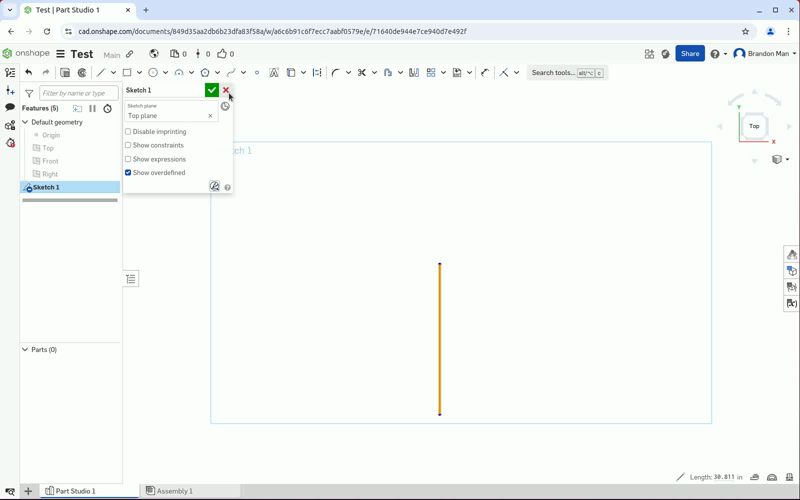
key(shift+h)
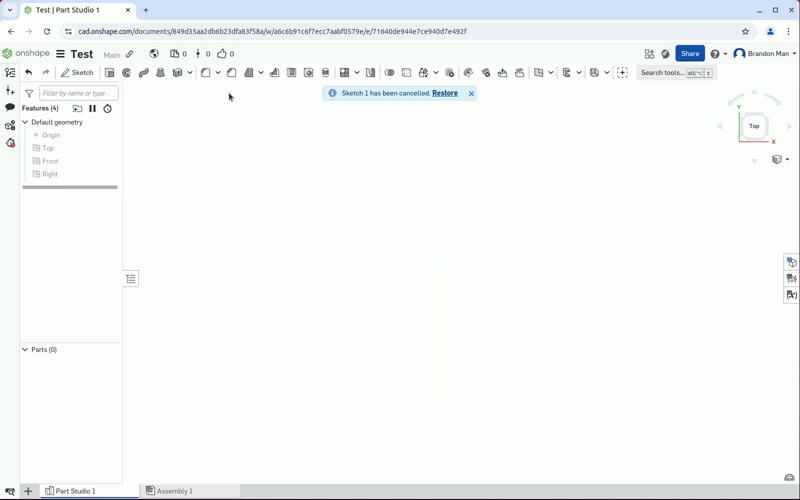
mouse_move(73, 352)
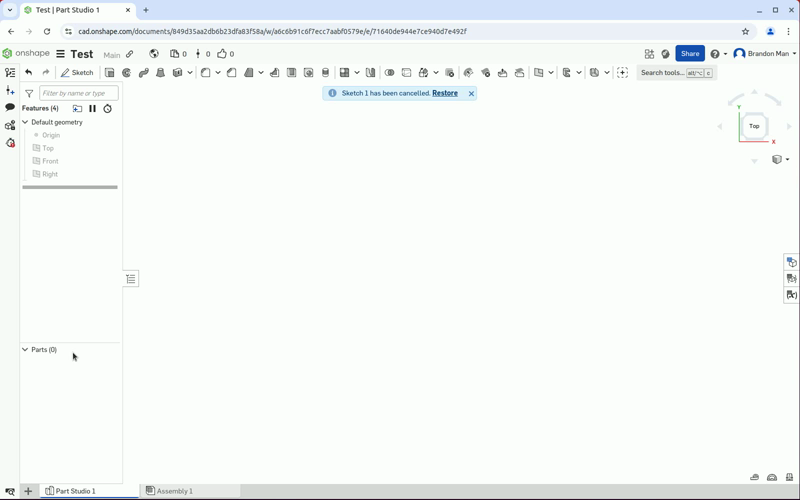
key(y)
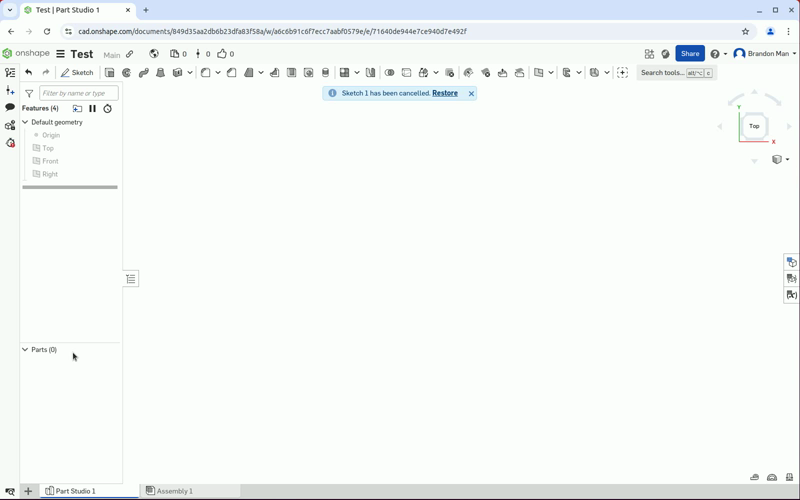
key(shift+p)
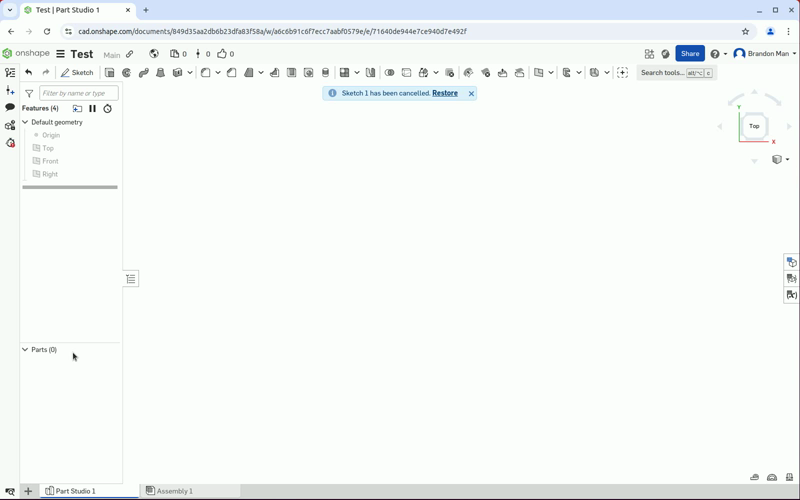
key(space)
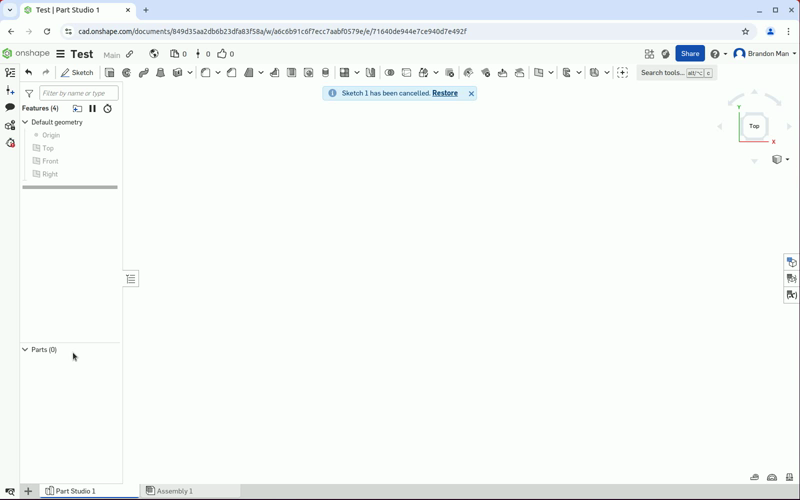
key_down(shift)
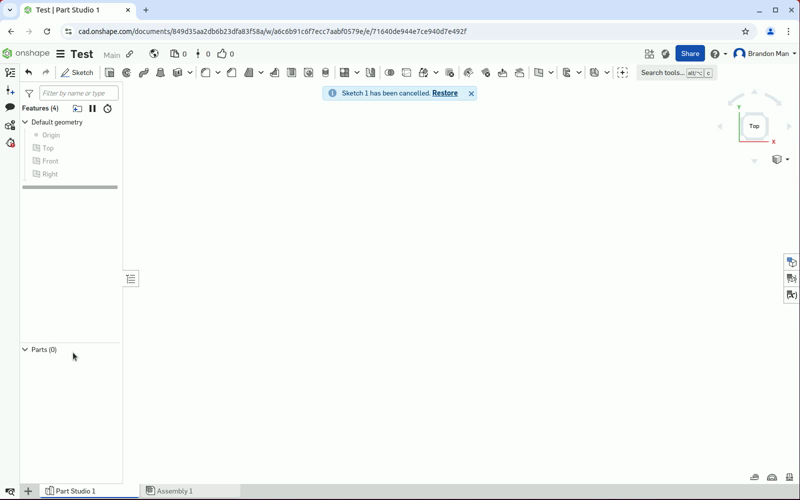
key(up)
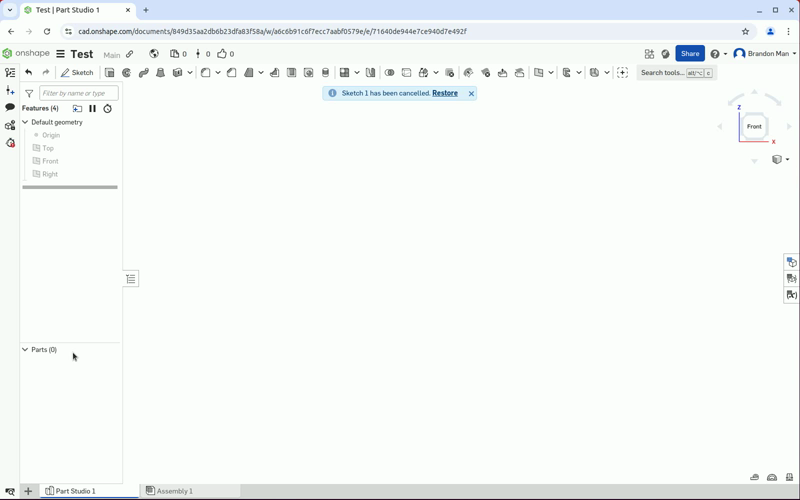
key_up(shift)
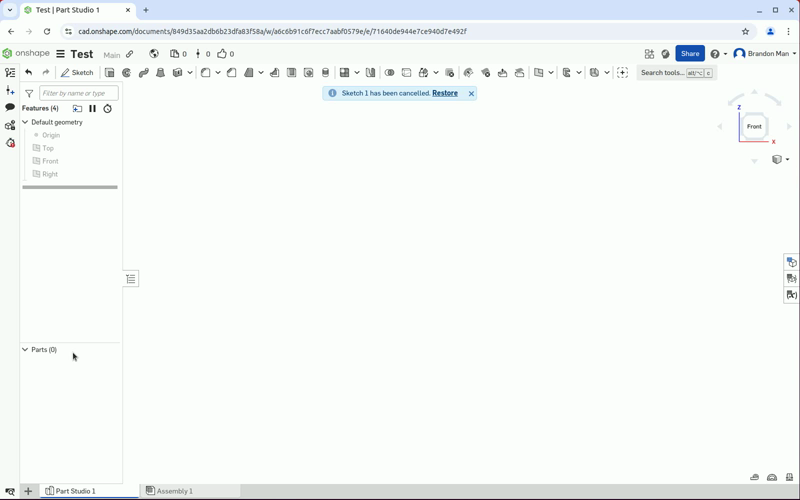
mouse_move(73, 352)
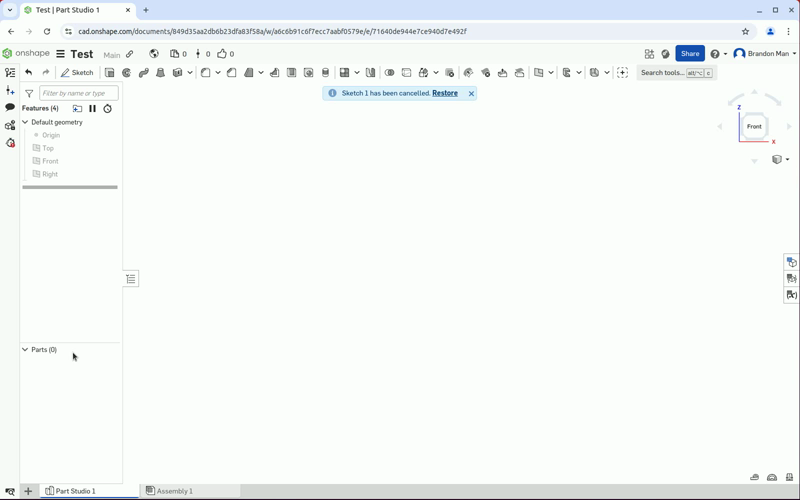
key(shift+y)
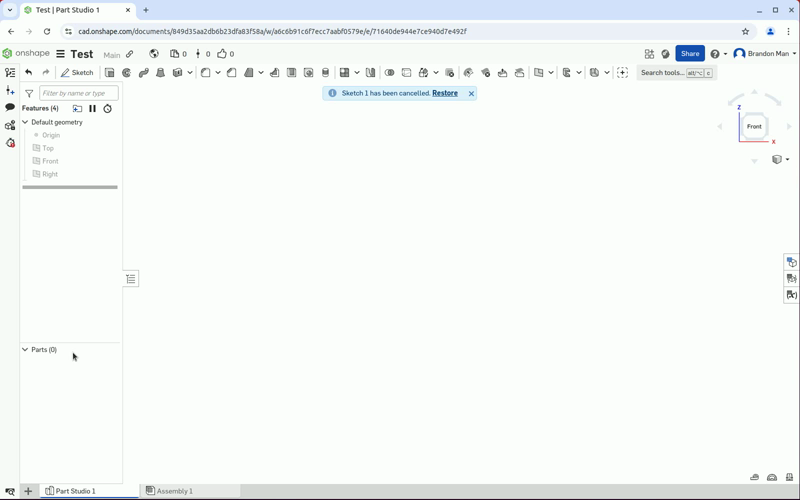
key(shift+s)
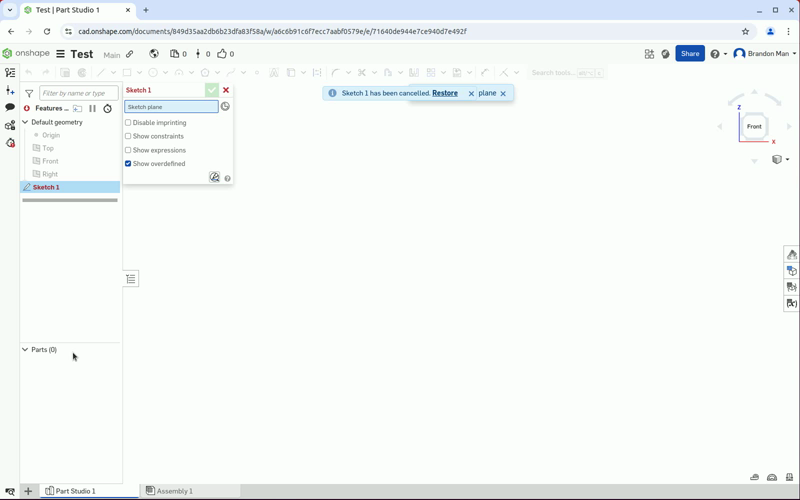
mouse_move(73, 163)
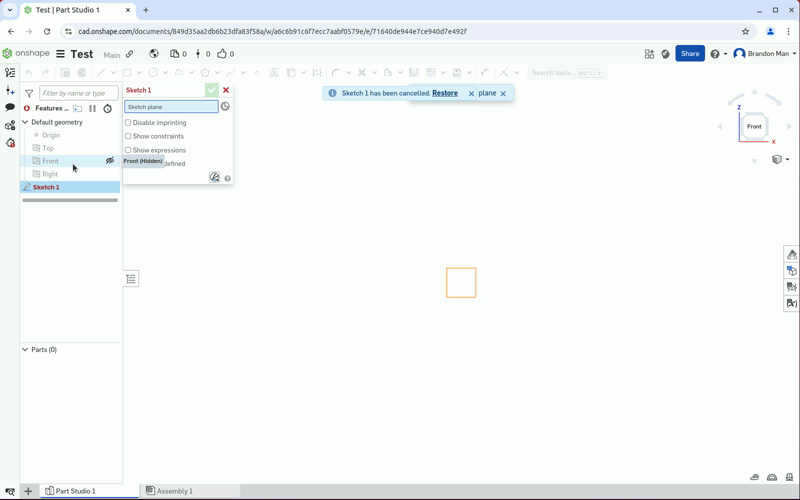
click(73, 163)
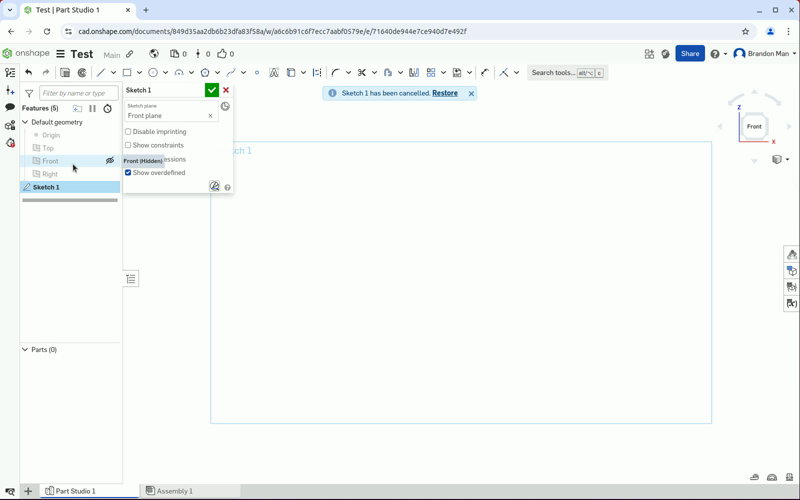
mouse_move(73, 352)
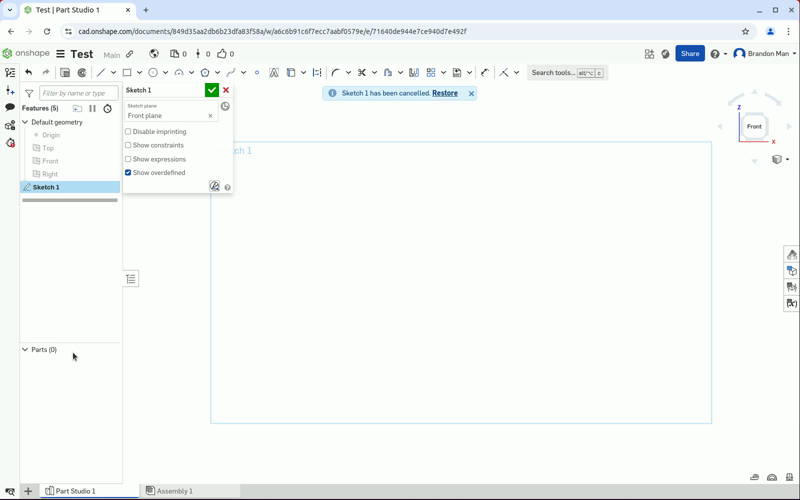
key(y)
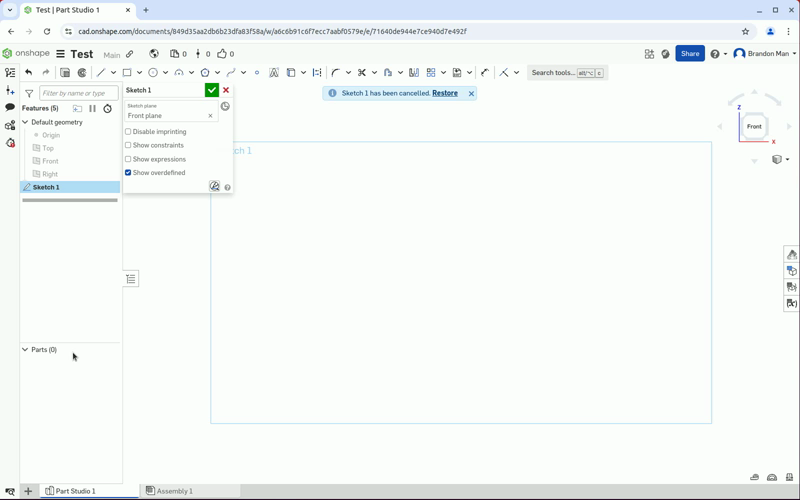
key(c)
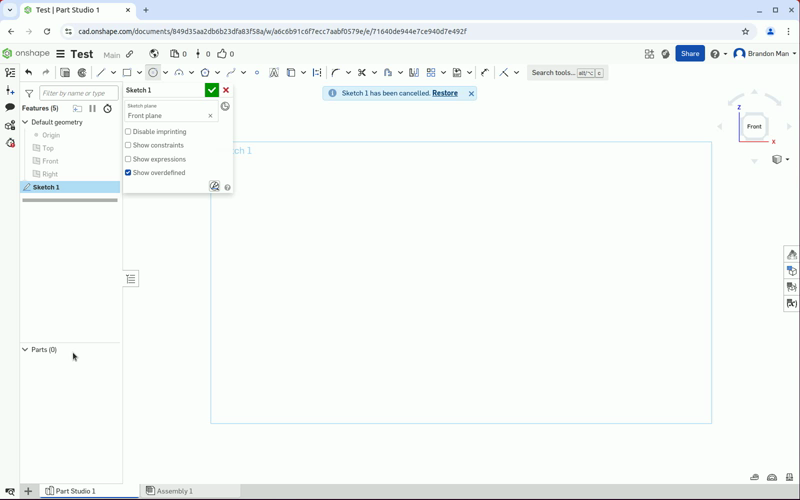
key_down(shift)
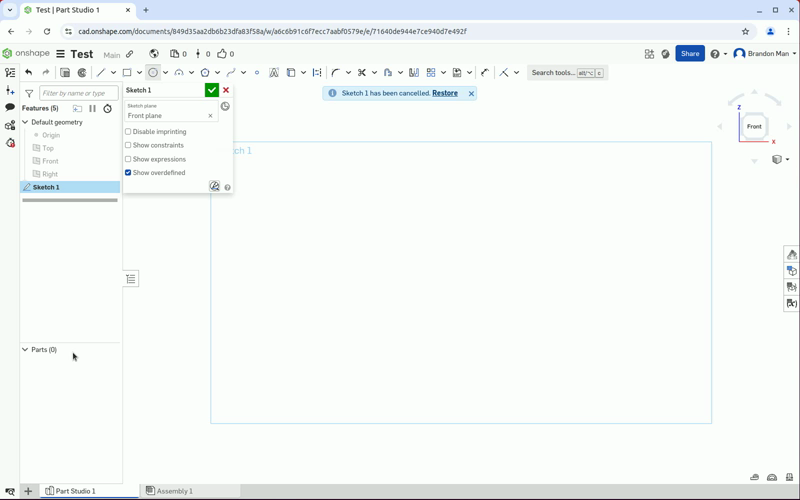
mouse_move(461, 282)
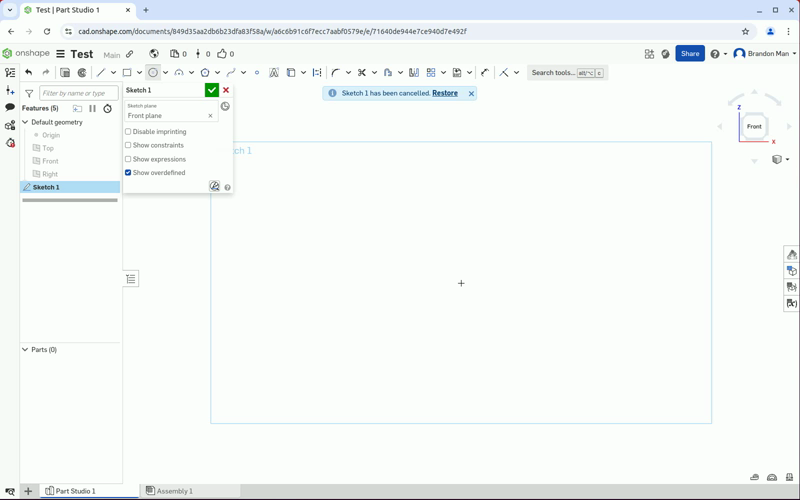
click(461, 282)
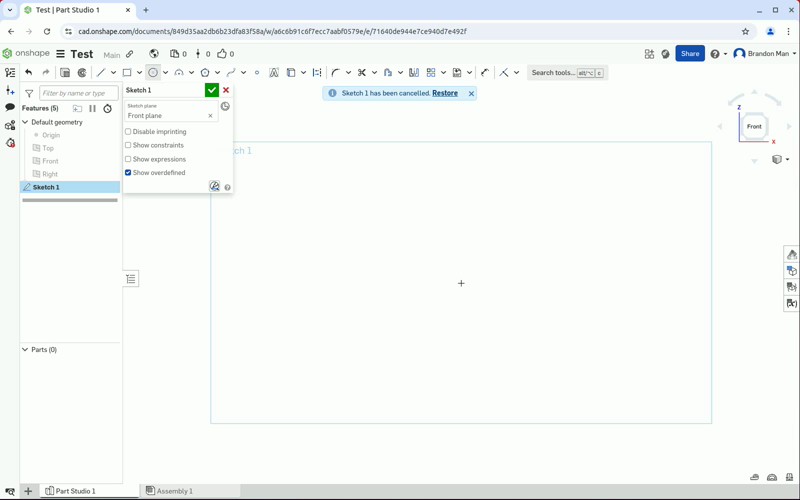
key_up(shift)
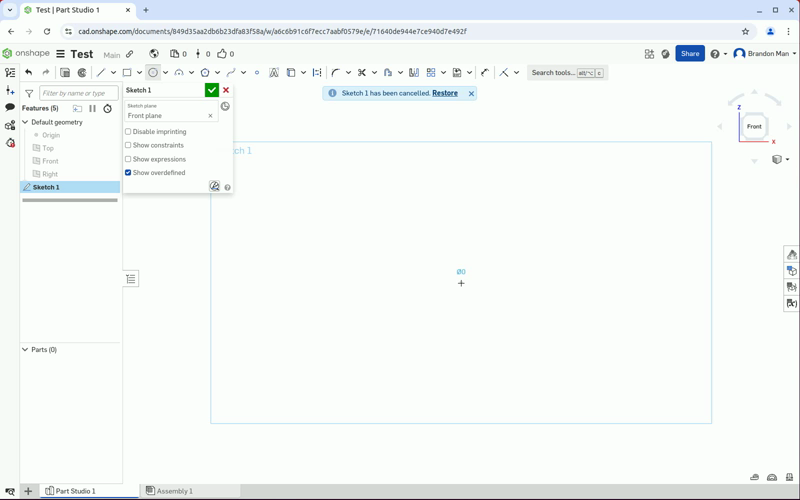
mouse_move(470, 282)
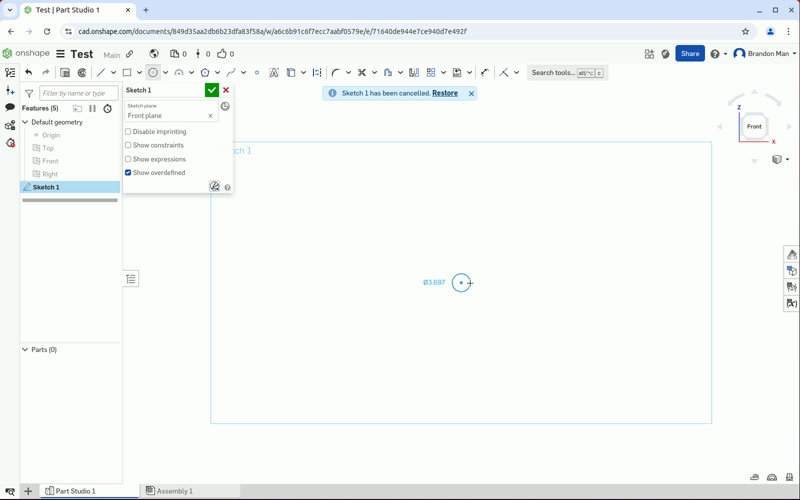
click(470, 282)
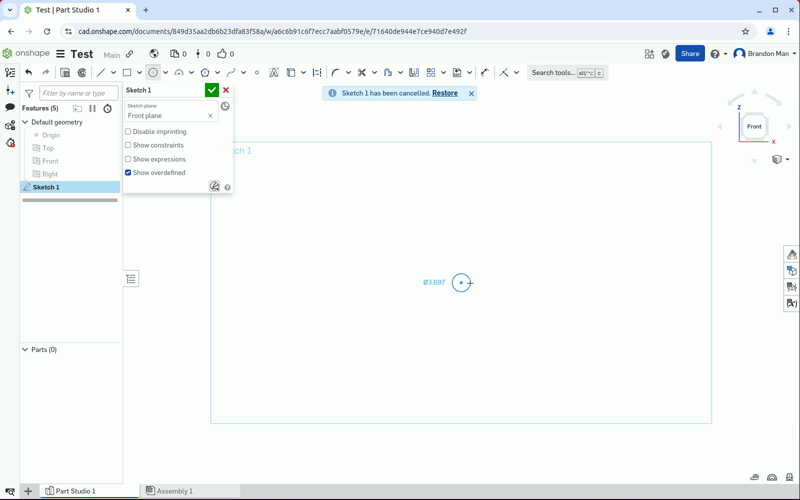
key(esc)
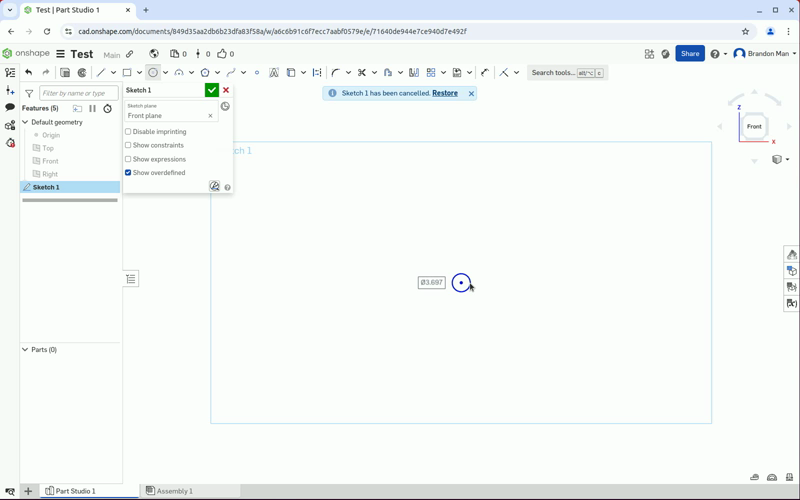
key(c)
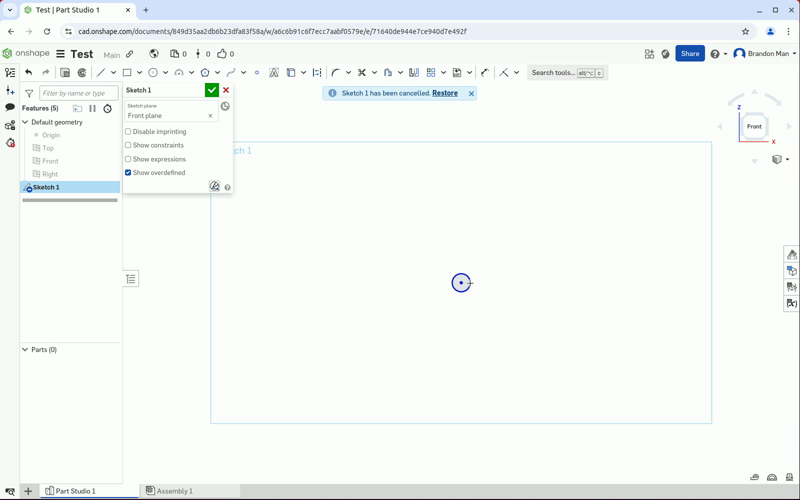
key_down(shift)
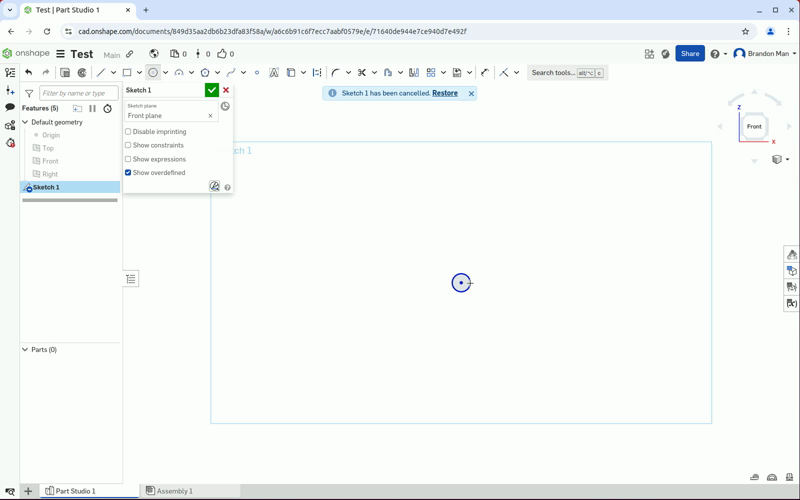
mouse_move(461, 282)
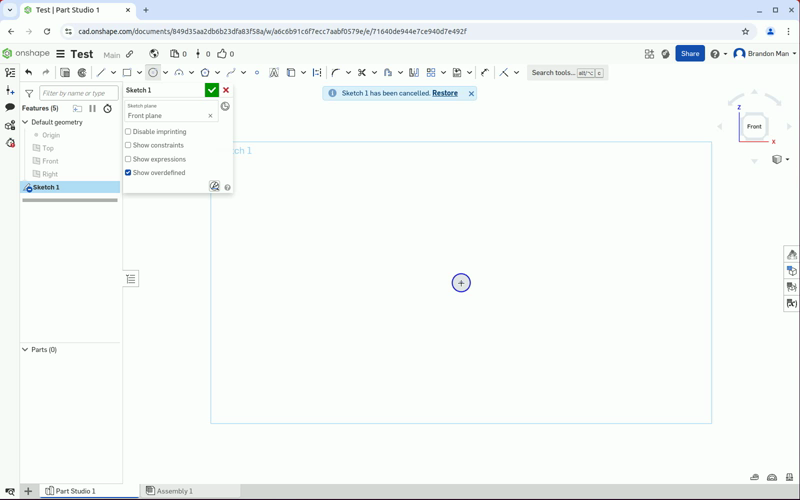
click(461, 282)
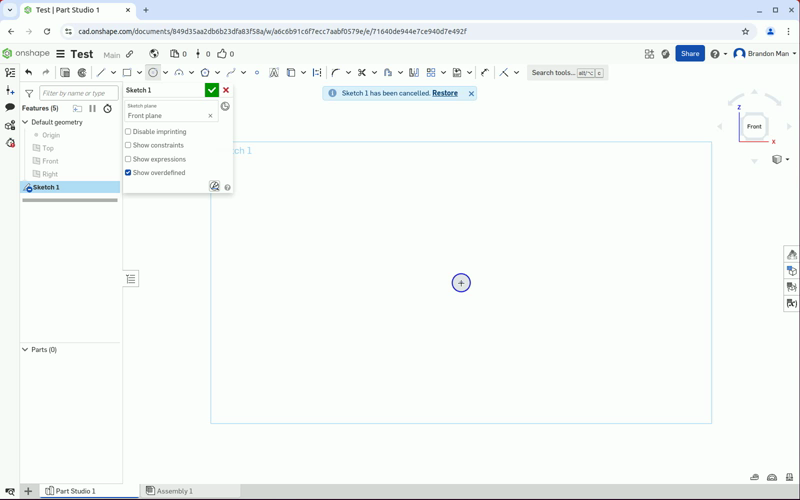
key_up(shift)
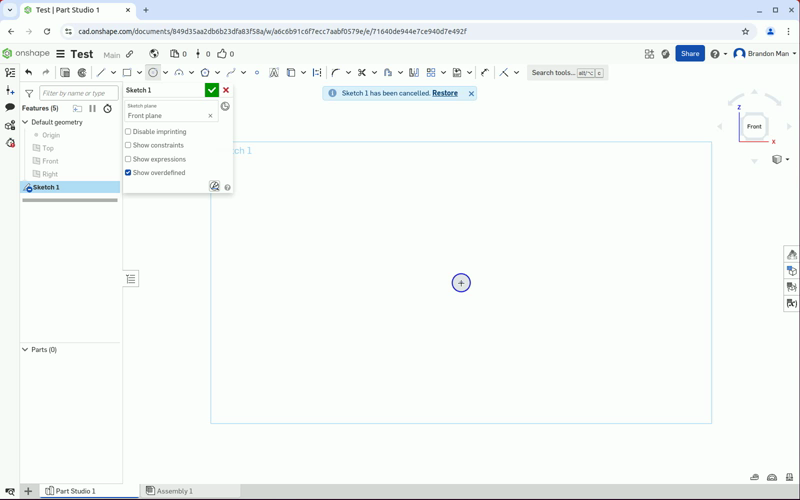
mouse_move(467, 282)
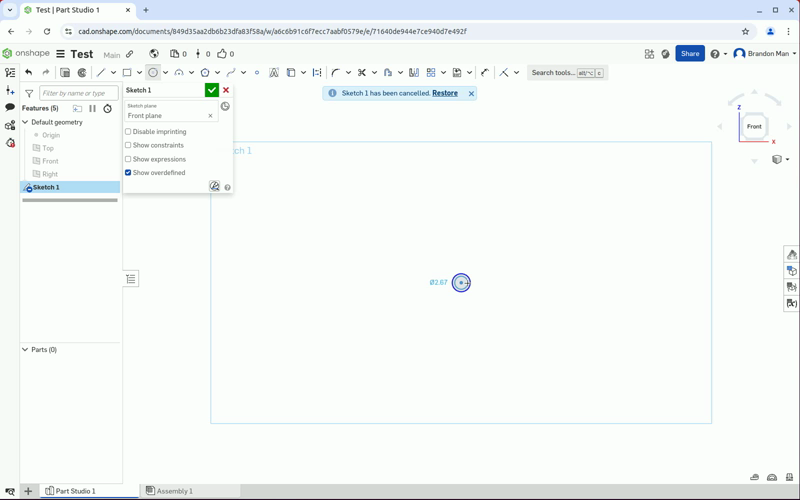
scroll(6)
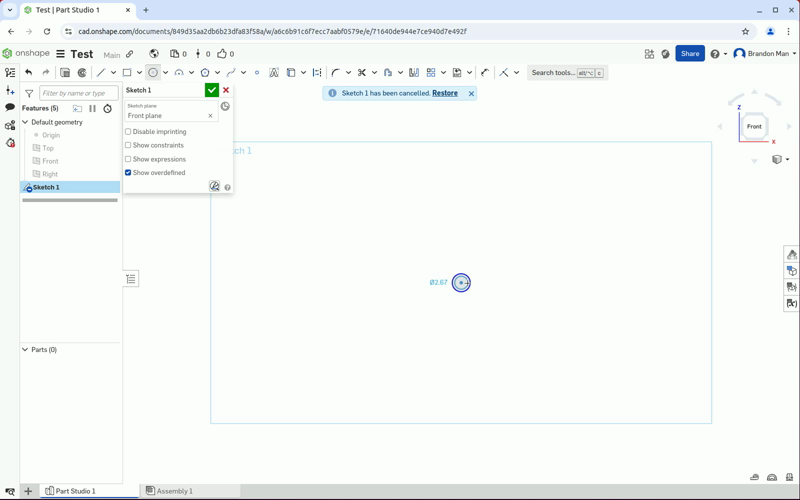
scroll(6)
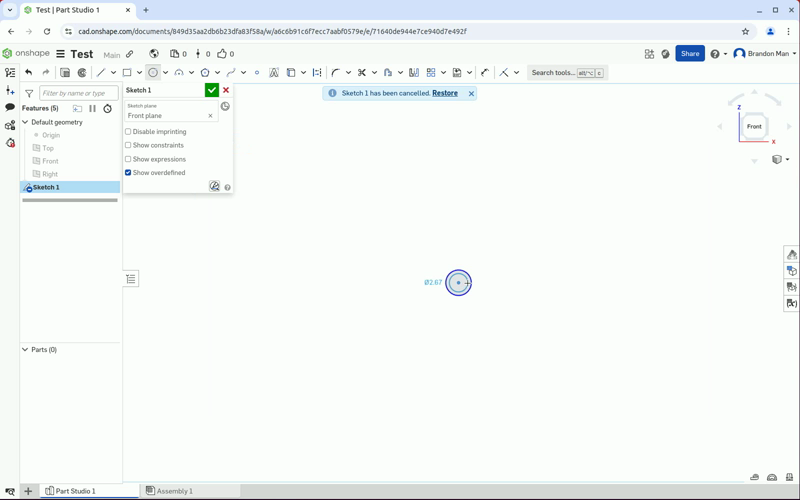
scroll(6)
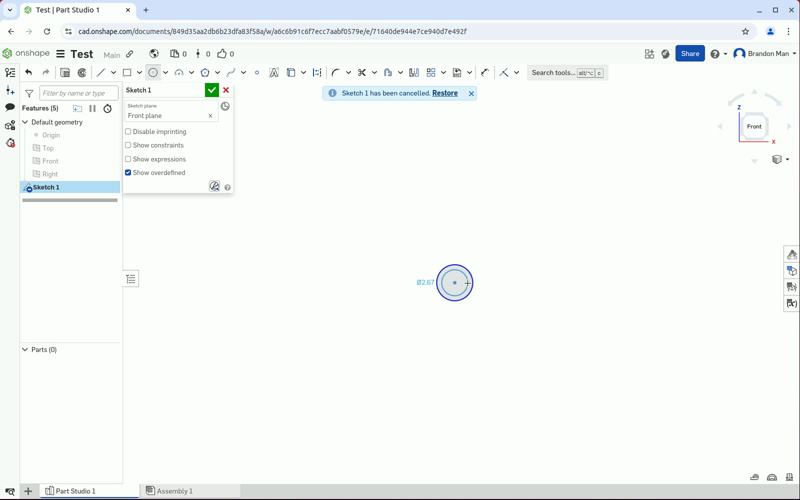
scroll(6)
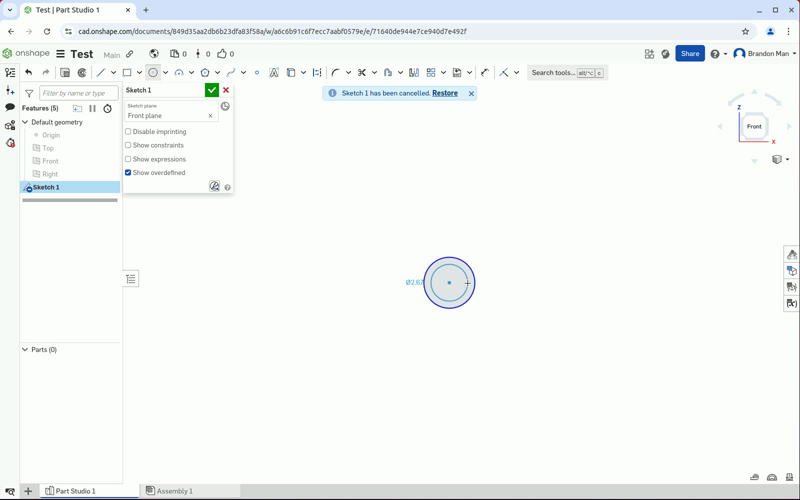
scroll(6)
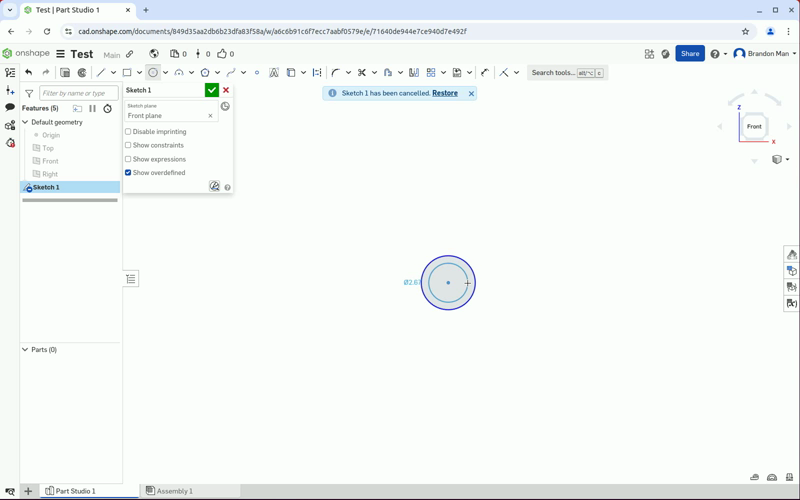
scroll(6)
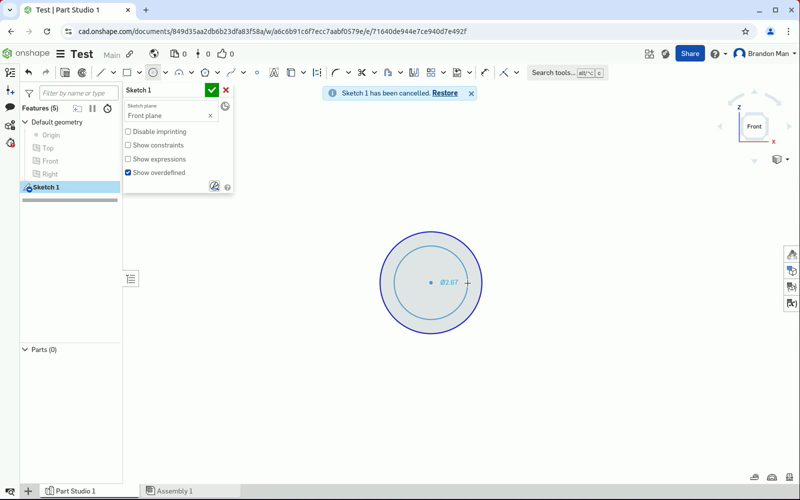
scroll(6)
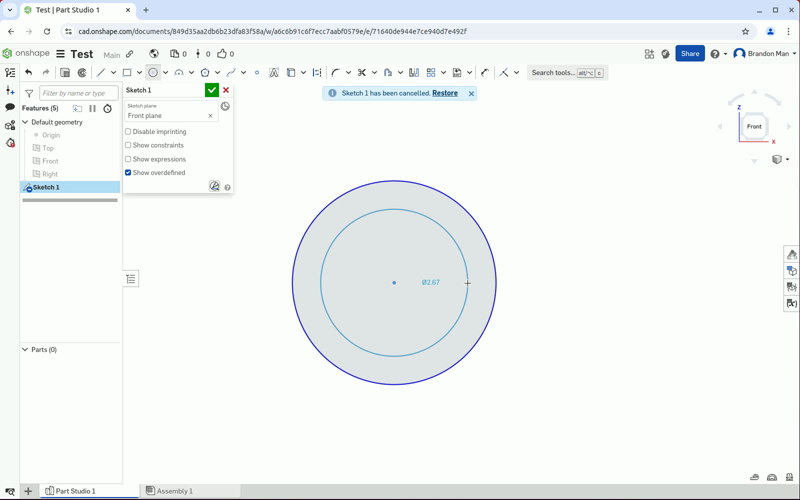
click(467, 282)
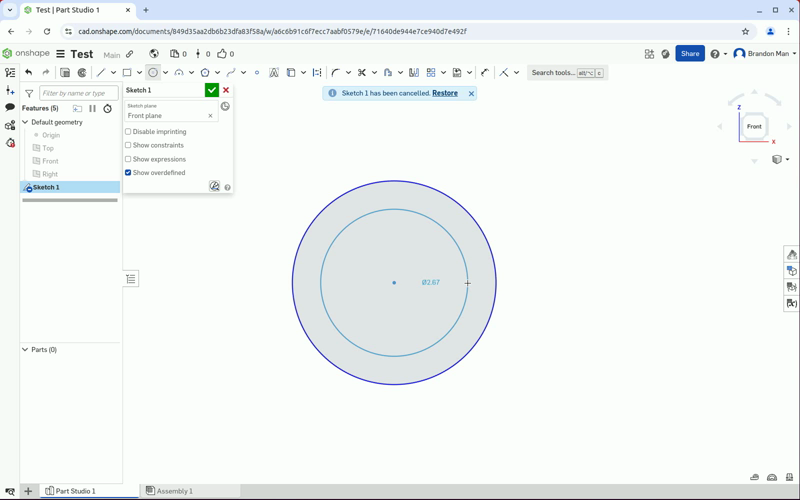
scroll(-6)
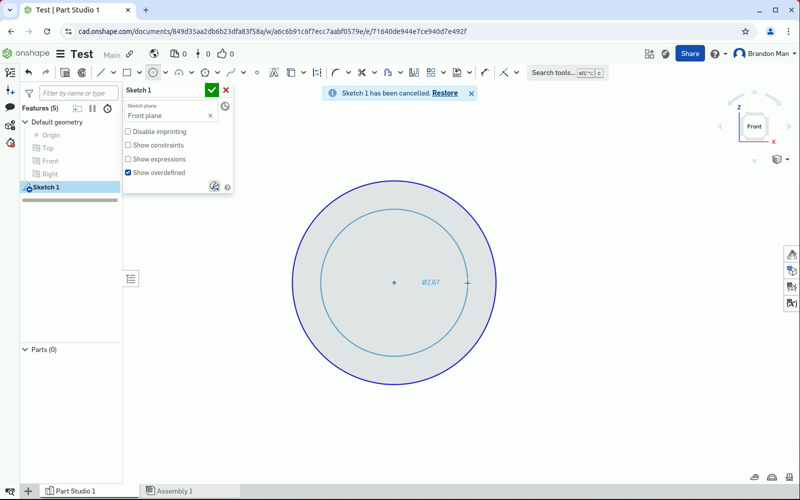
scroll(-6)
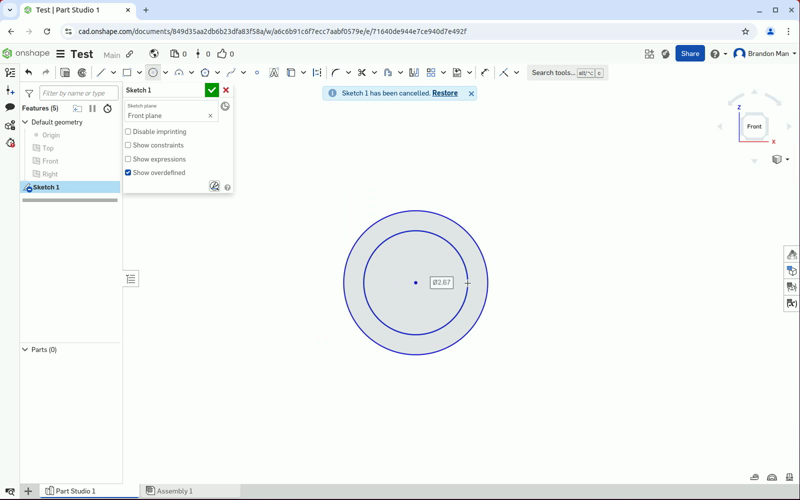
scroll(-6)
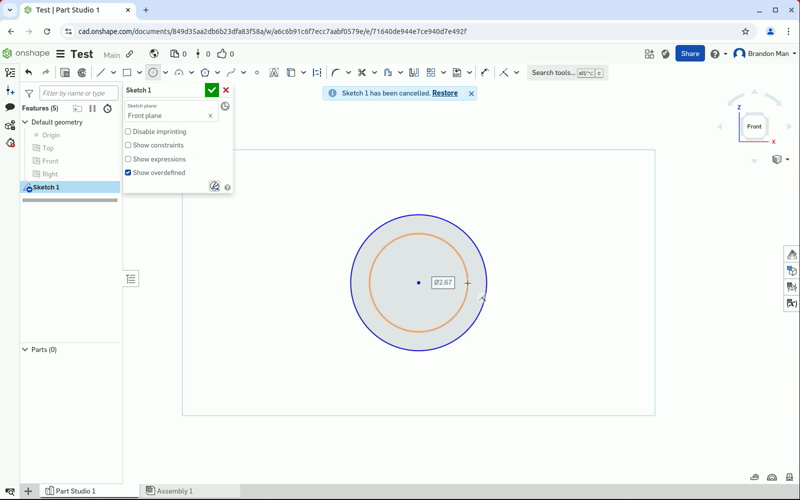
scroll(-6)
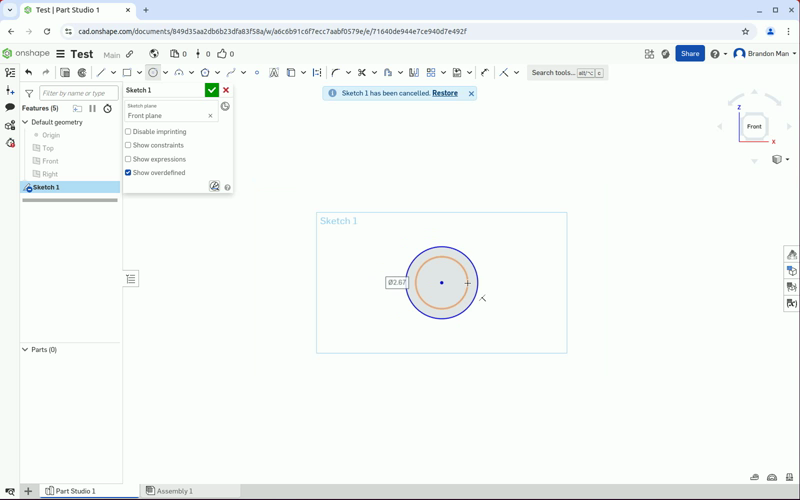
scroll(-6)
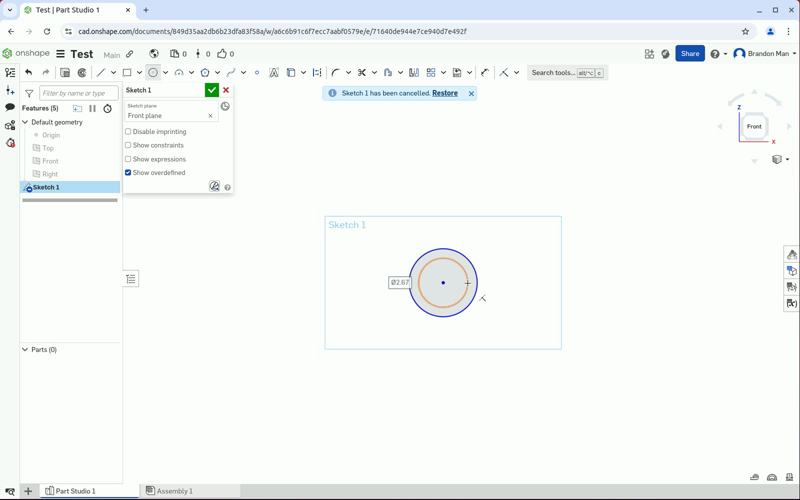
scroll(-6)
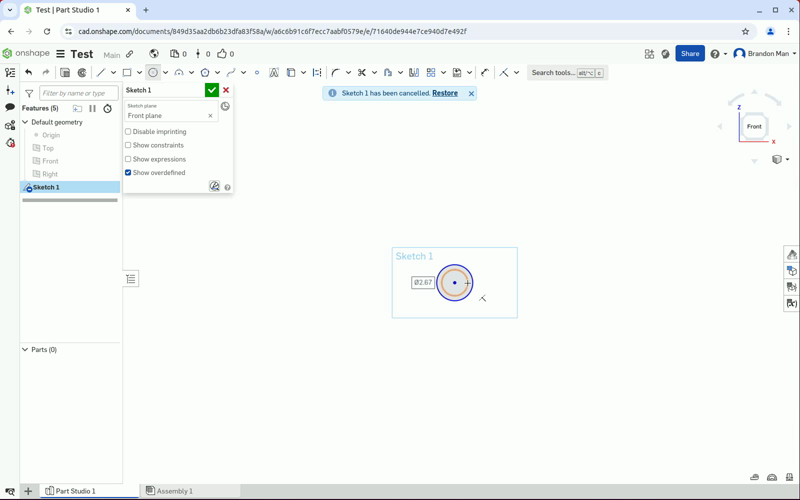
scroll(-6)
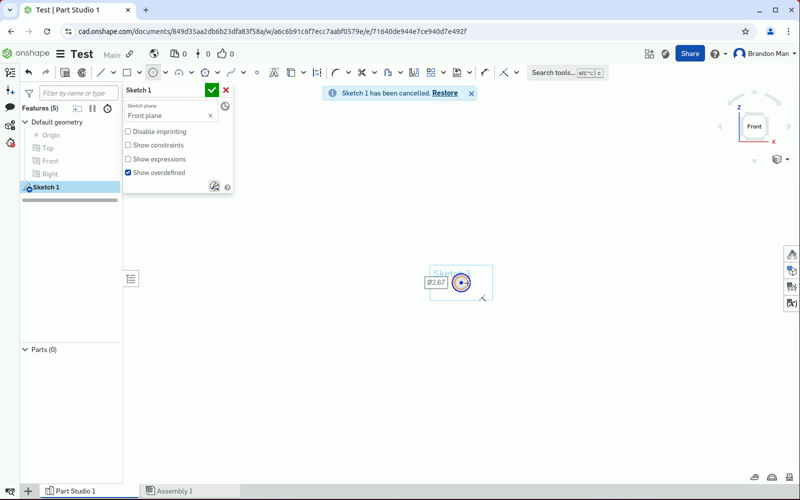
key(esc)
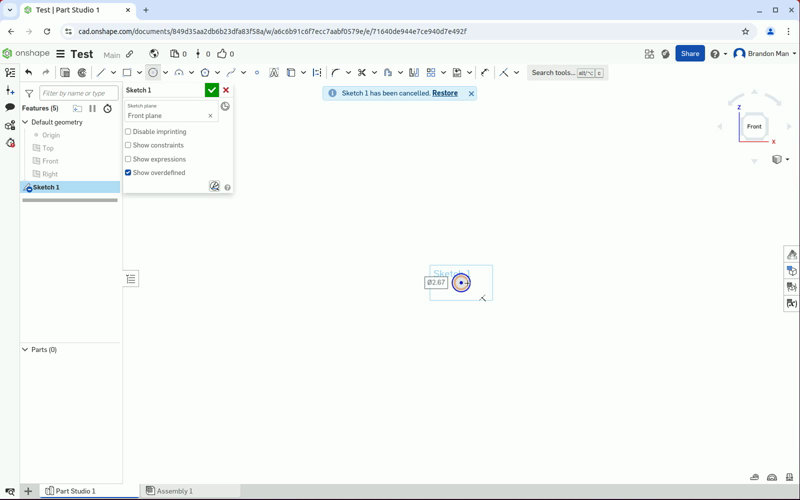
mouse_move(454, 281)
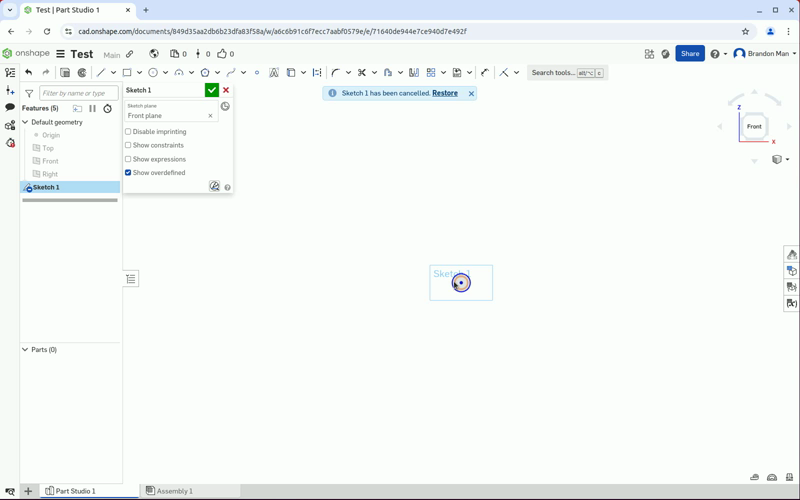
scroll(6)
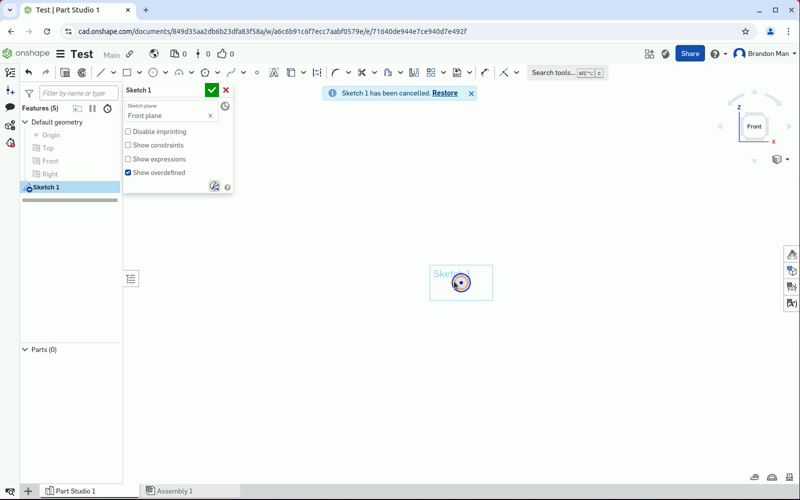
scroll(6)
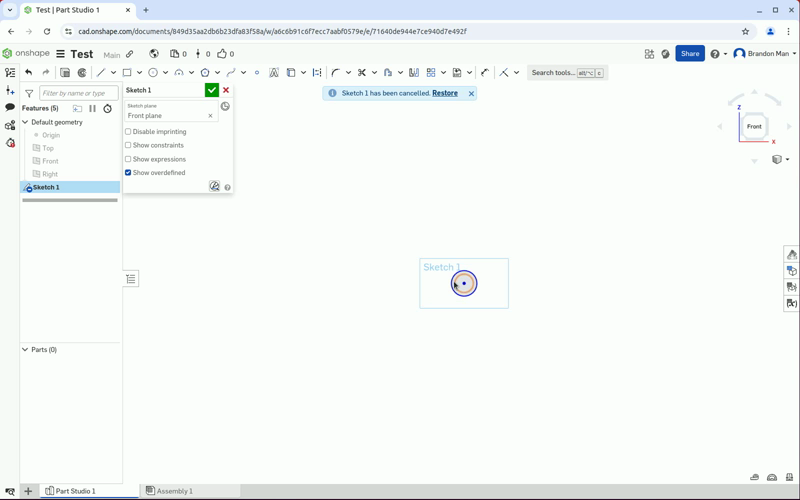
scroll(6)
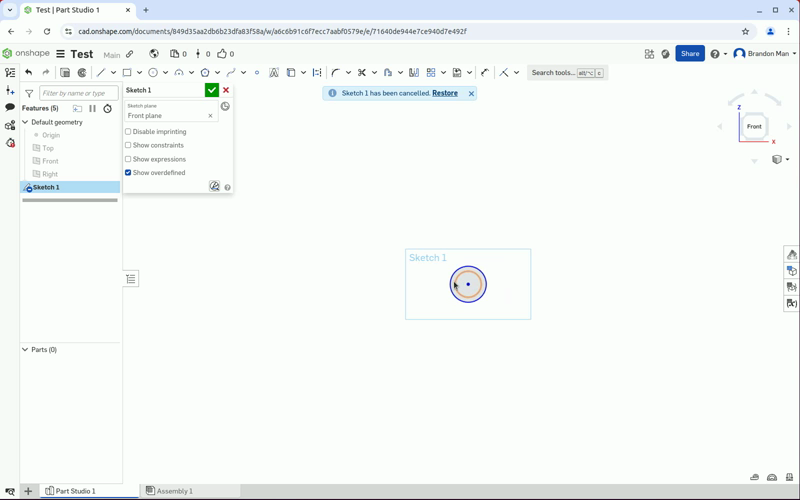
scroll(6)
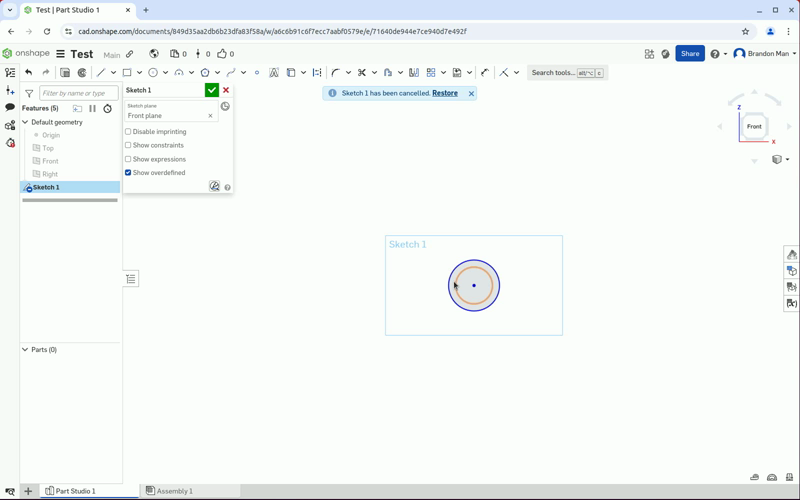
scroll(6)
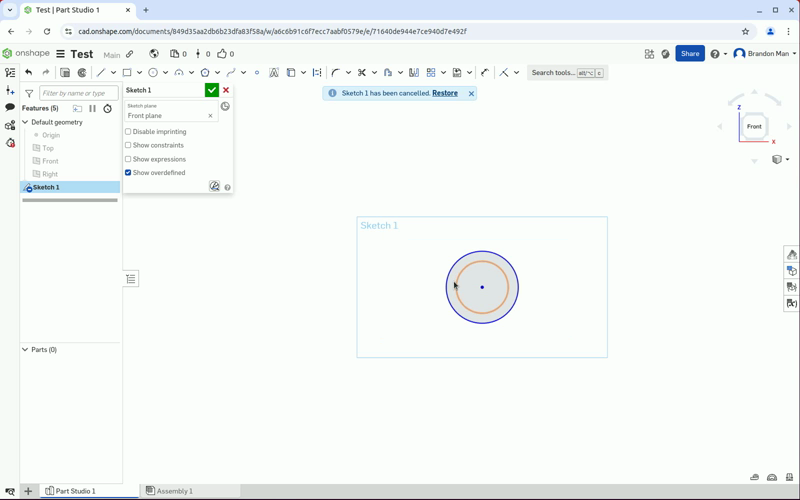
scroll(6)
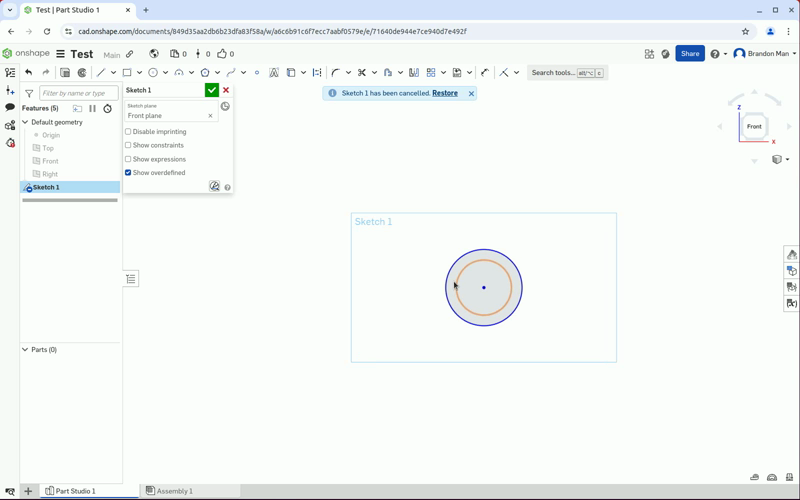
scroll(6)
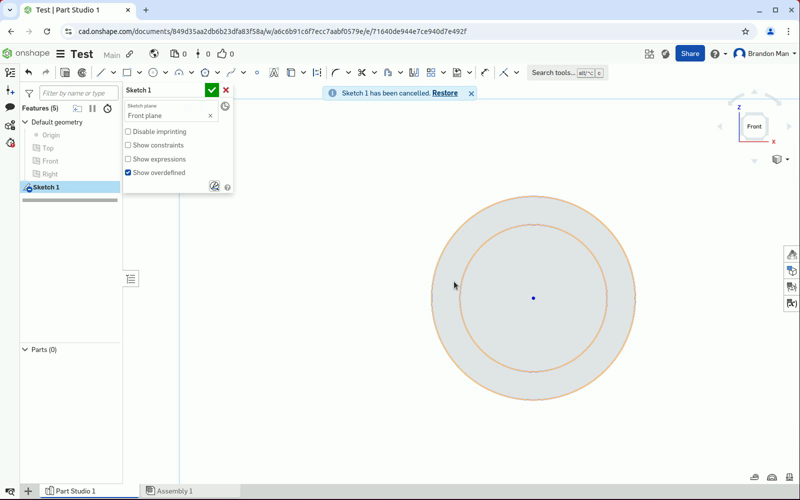
click(454, 281)
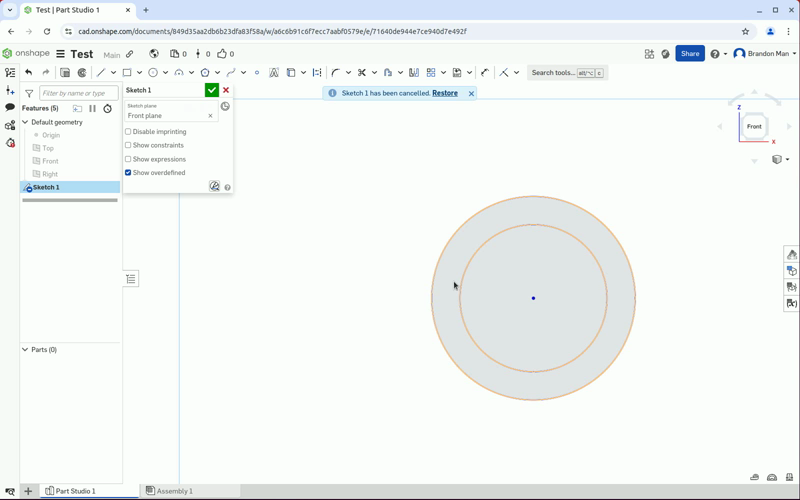
scroll(-6)
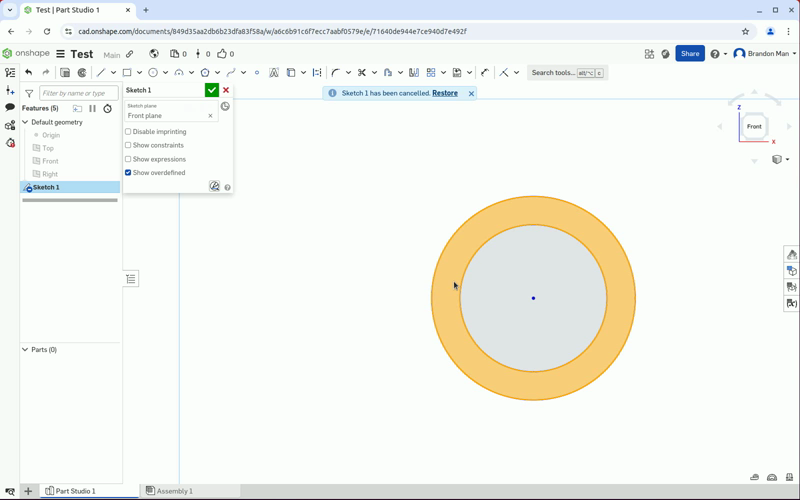
scroll(-6)
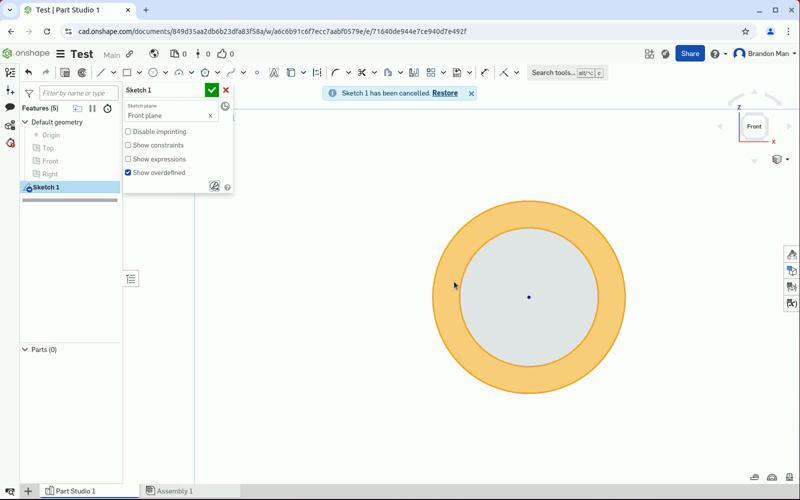
scroll(-6)
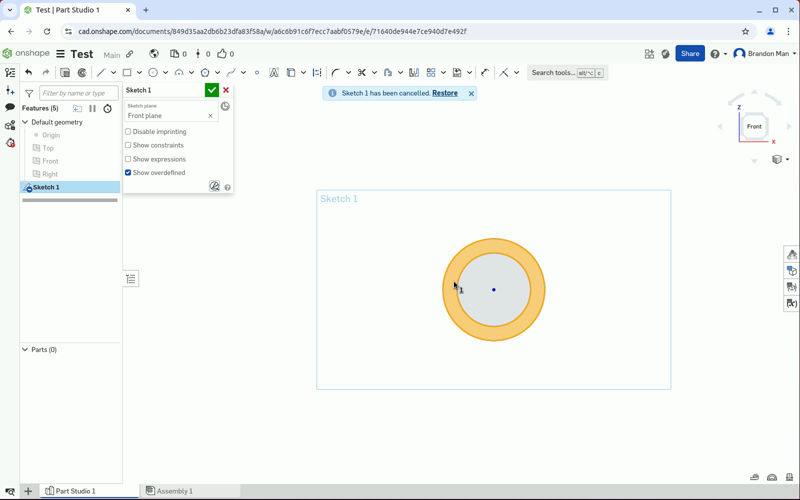
scroll(-6)
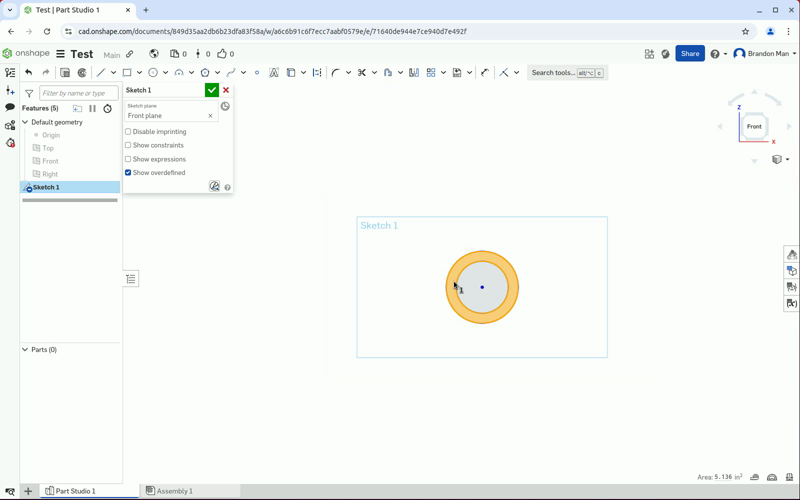
scroll(-6)
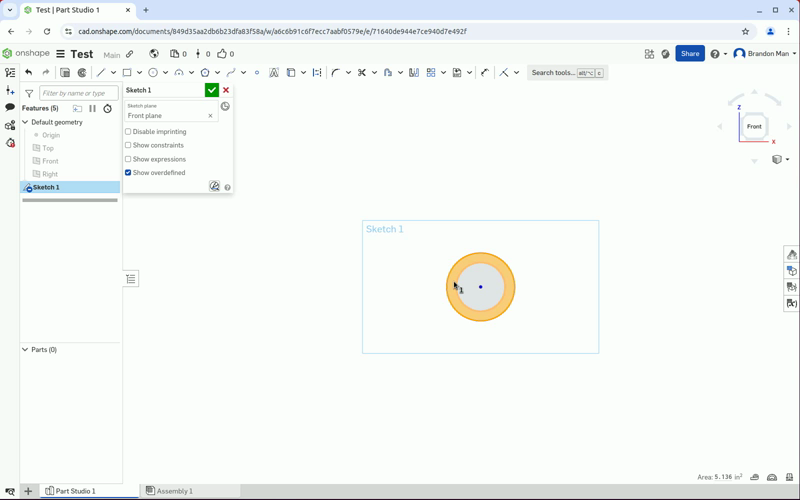
scroll(-6)
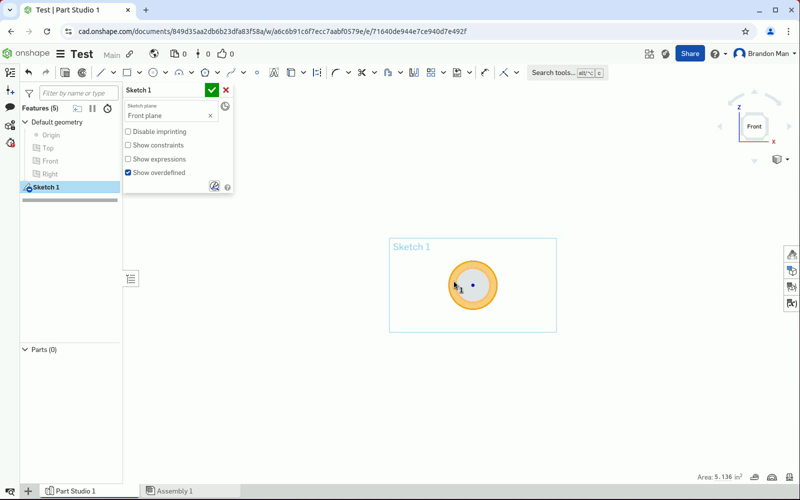
scroll(-6)
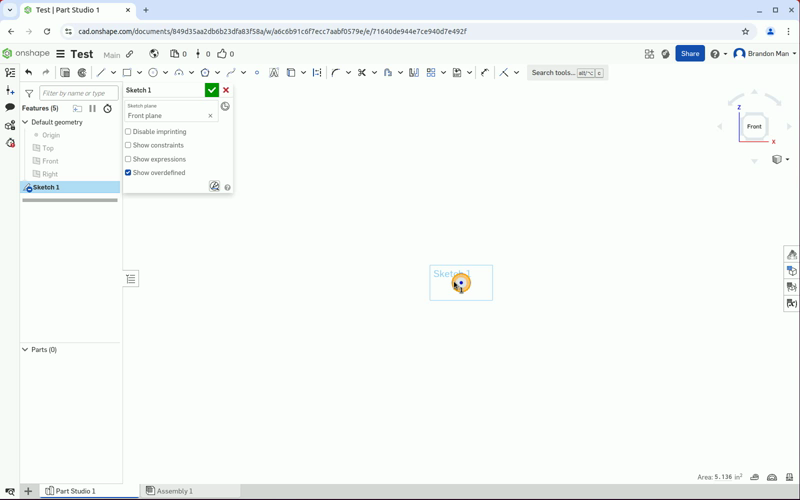
mouse_move(73, 352)
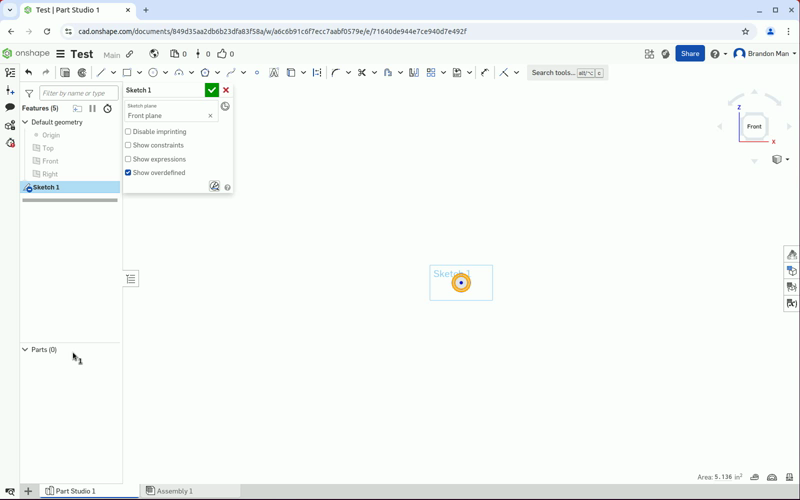
key(shift+y)
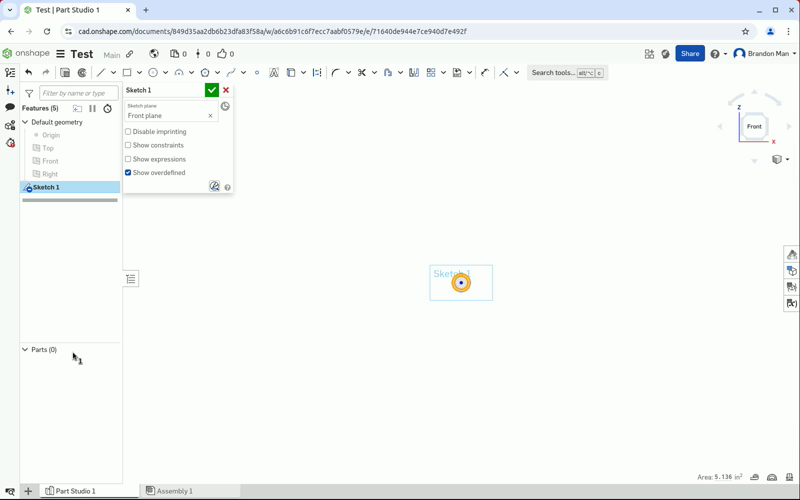
key(shift+e)
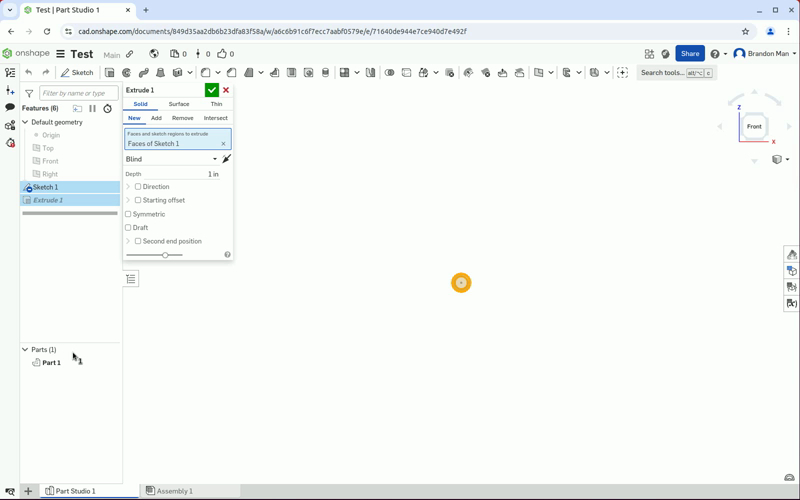
mouse_move(143, 106)
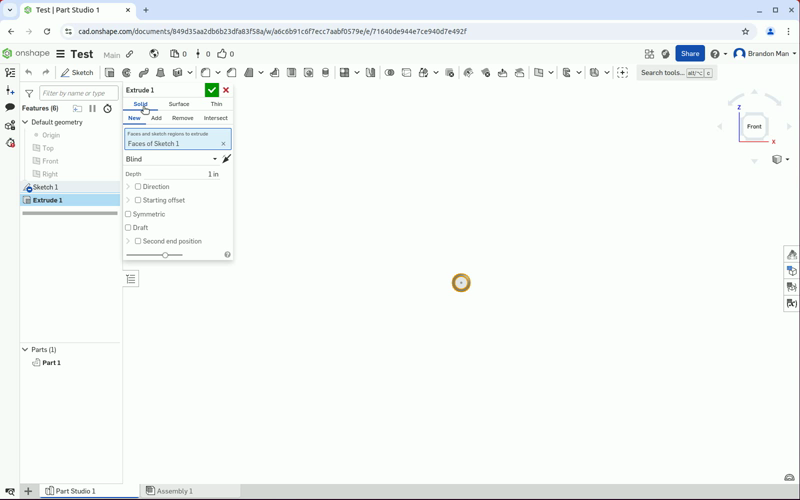
click(143, 106)
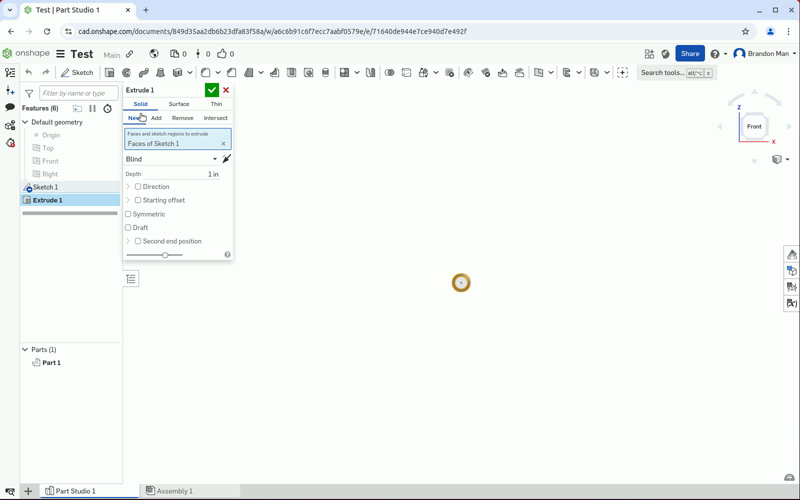
mouse_move(137, 120)
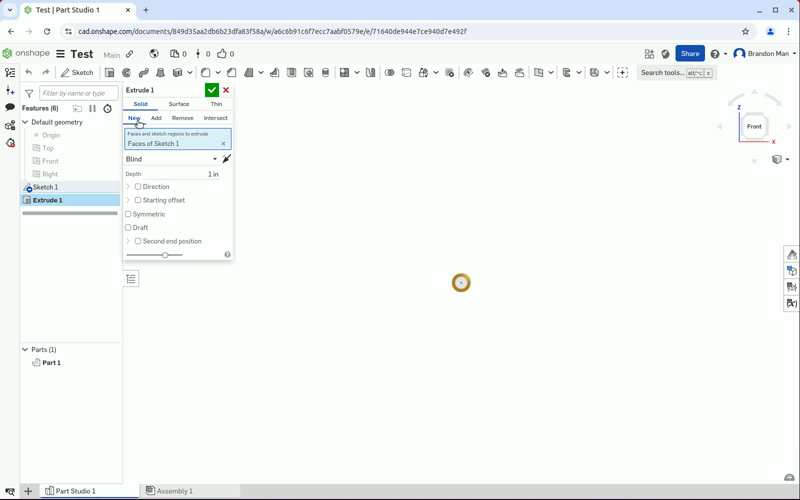
click(137, 120)
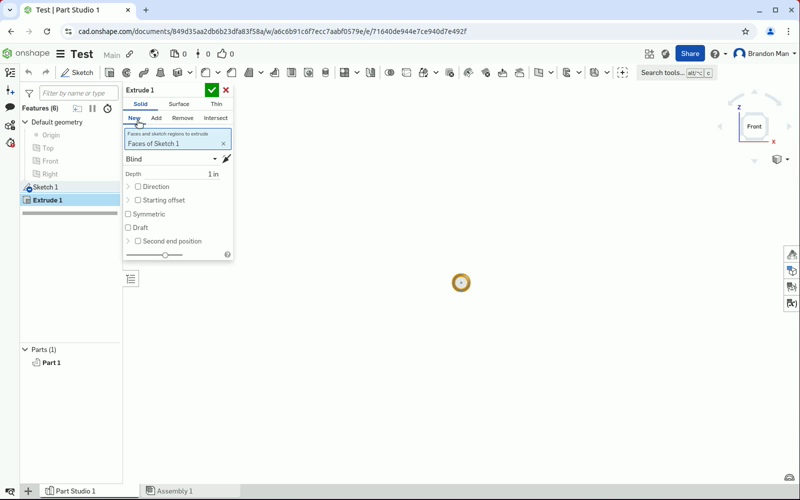
key(tab, 4)
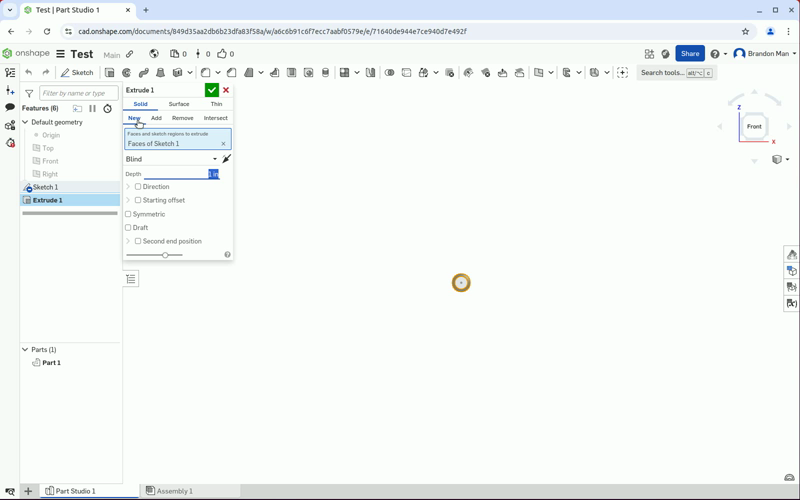
text(23.108)
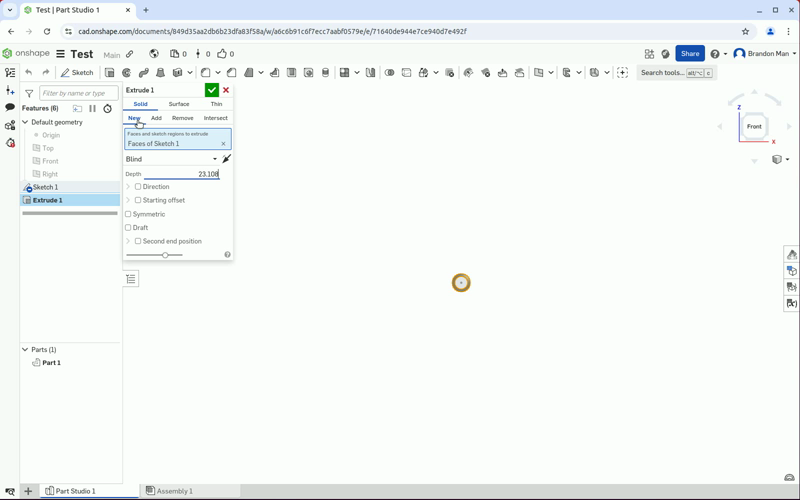
key(enter)
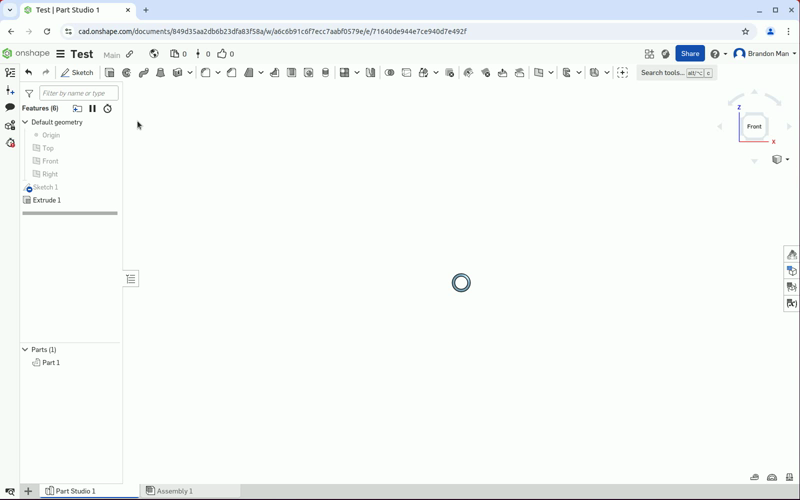
key(shift+h)
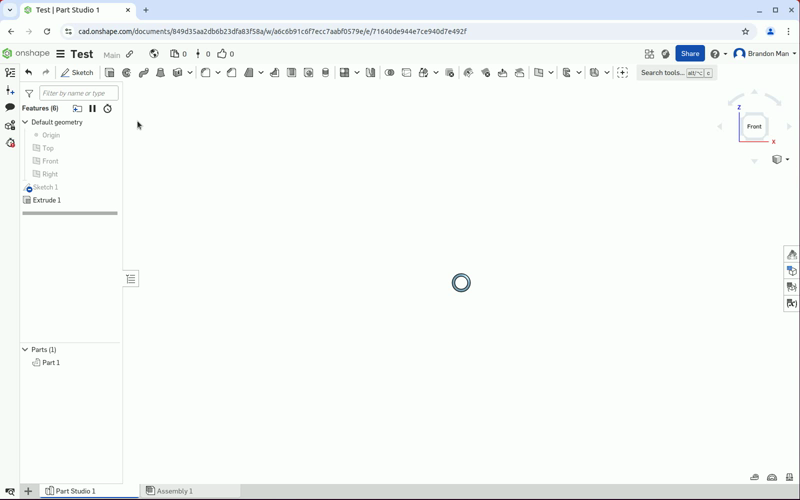
key(shift+h)
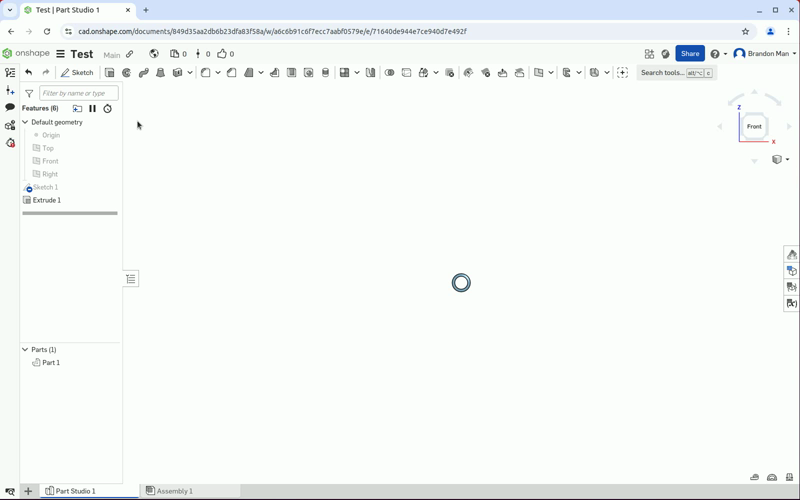
mouse_move(73, 189)
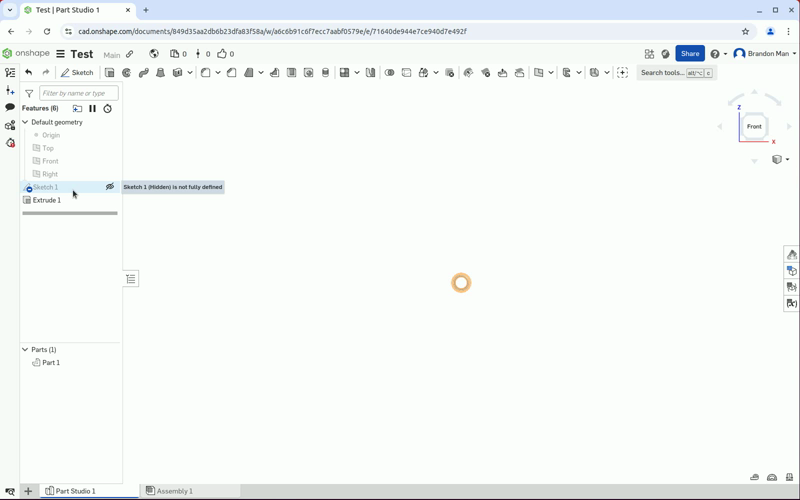
click(73, 189)
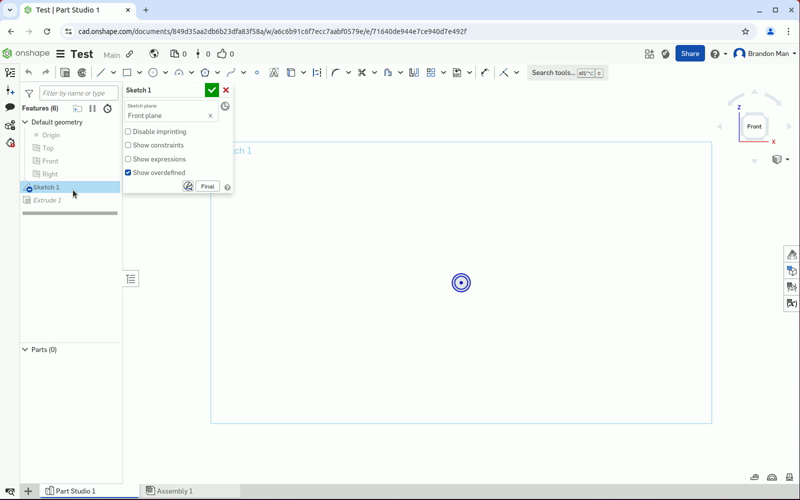
mouse_move(229, 92)
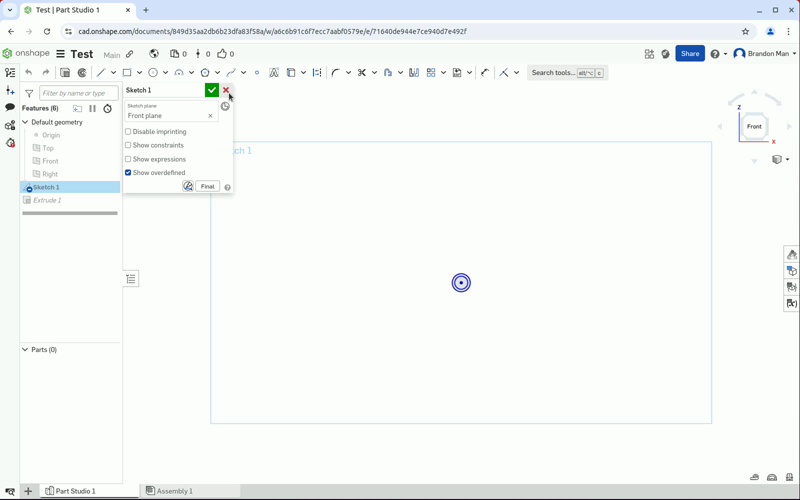
click(229, 92)
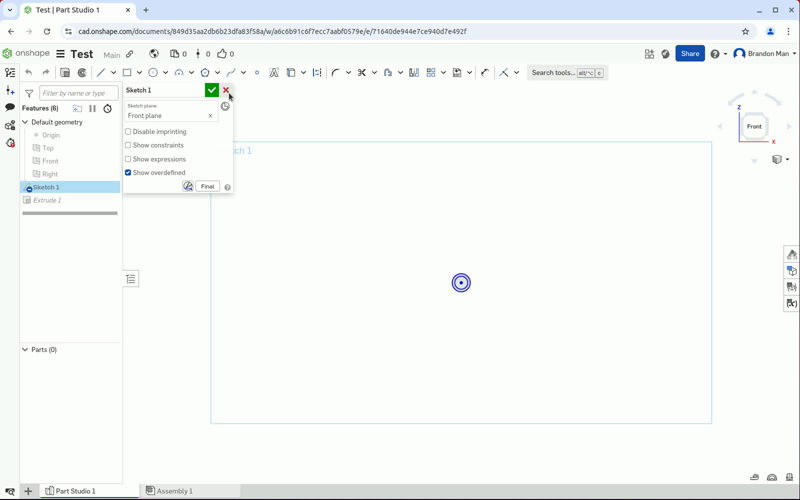
key(shift+s)
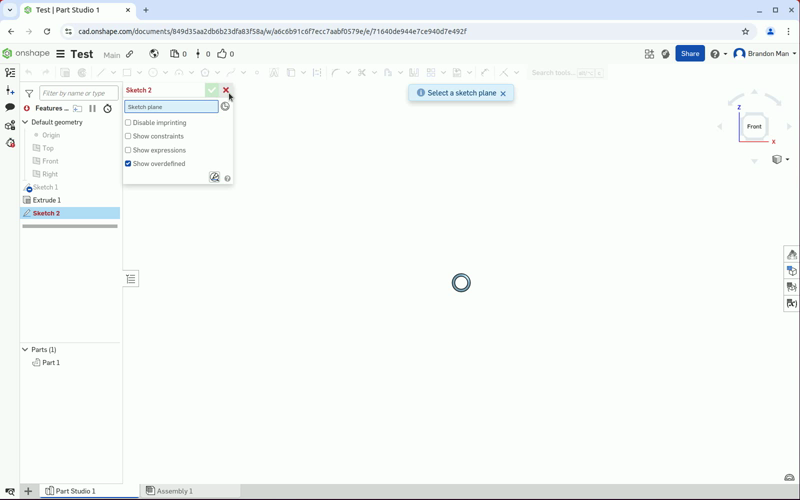
mouse_move(73, 163)
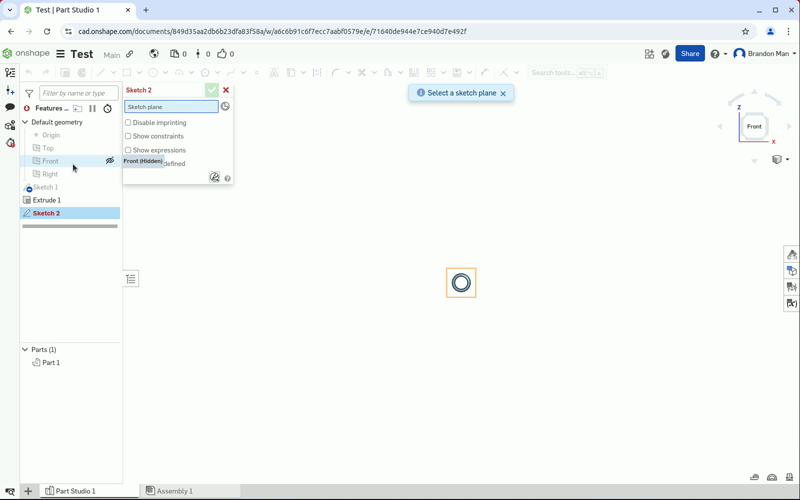
click(73, 163)
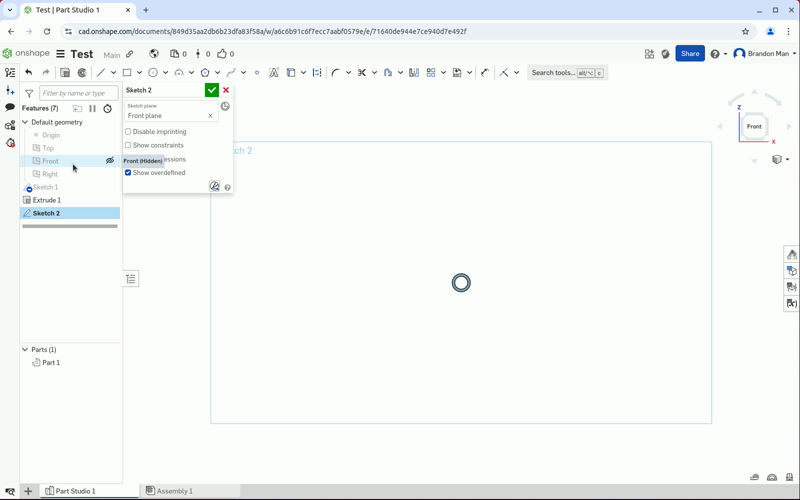
mouse_move(73, 352)
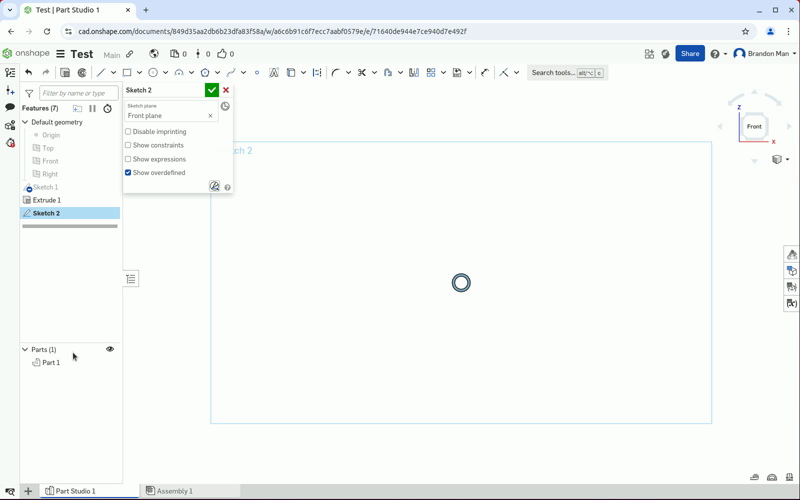
key(y)
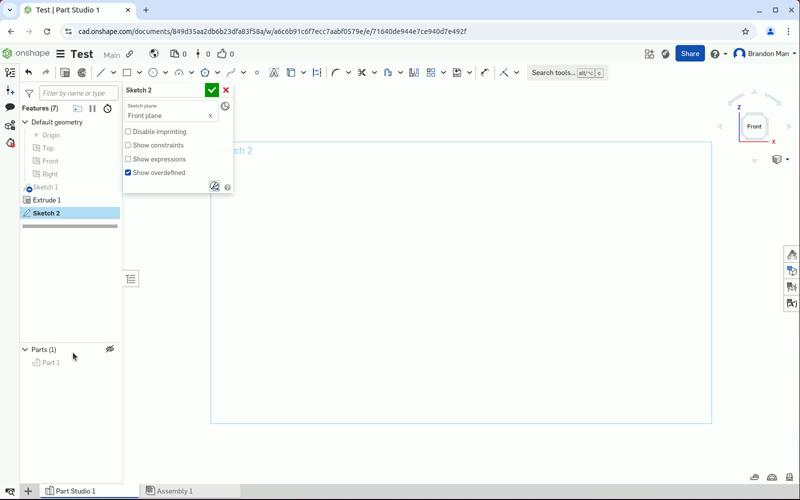
key(c)
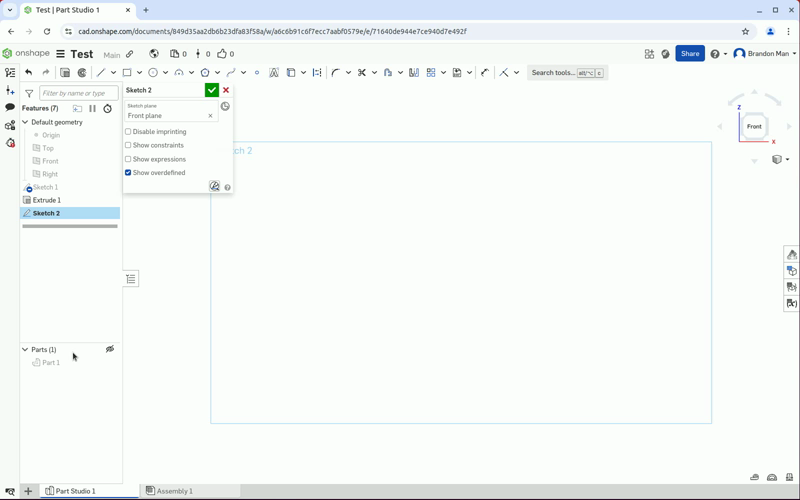
key_down(shift)
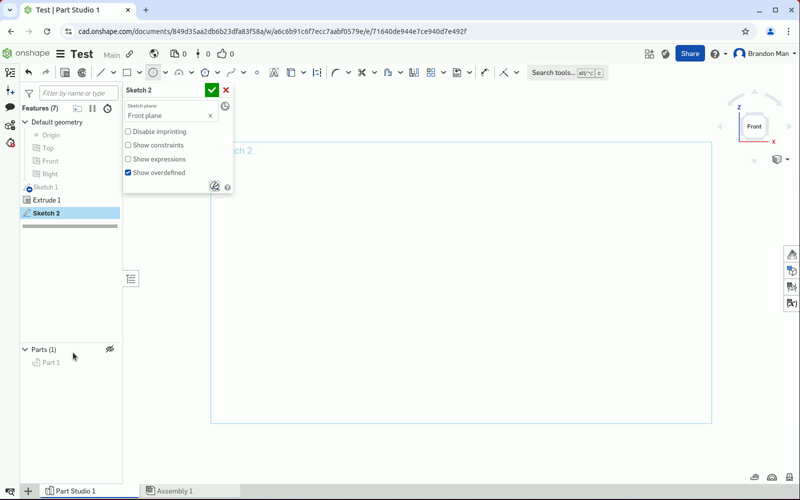
mouse_move(461, 282)
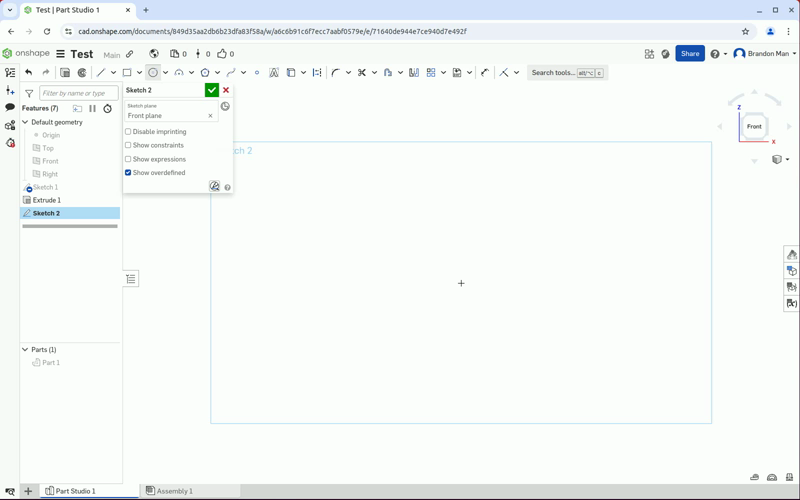
click(461, 282)
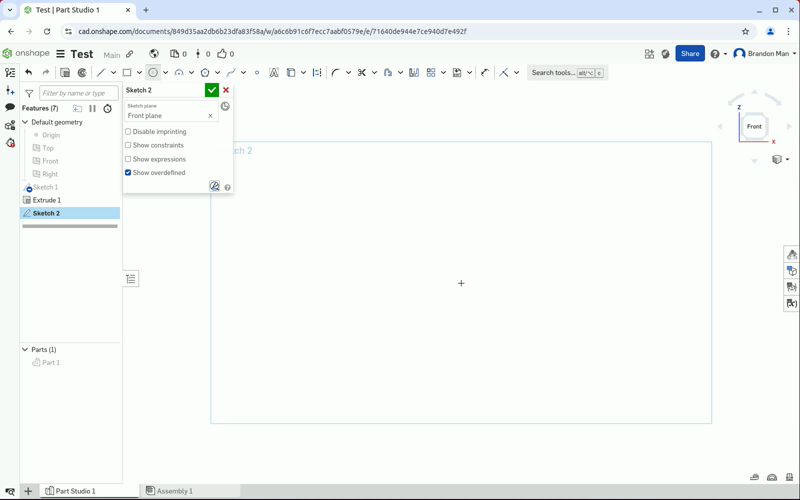
key_up(shift)
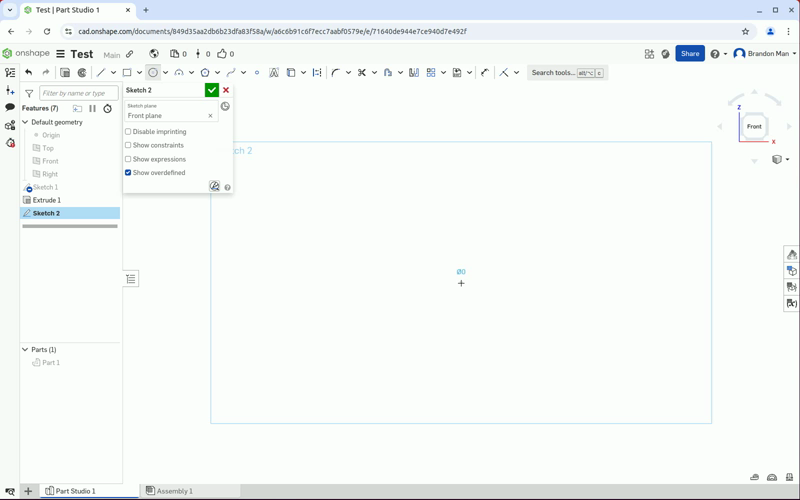
mouse_move(466, 282)
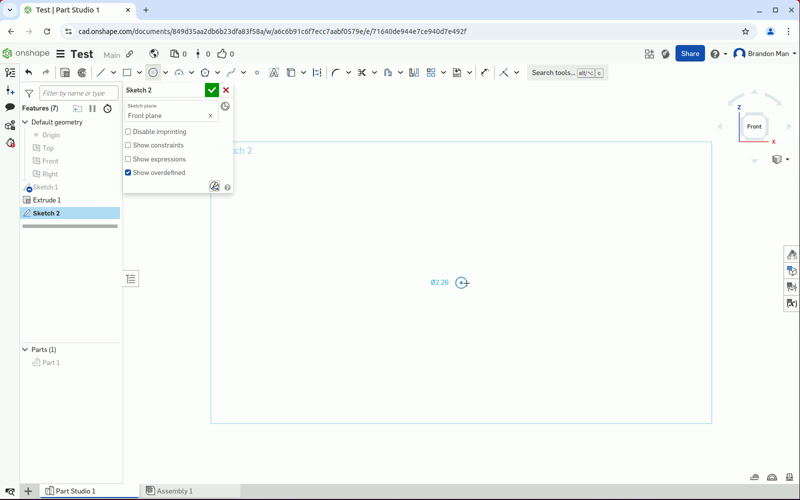
click(466, 282)
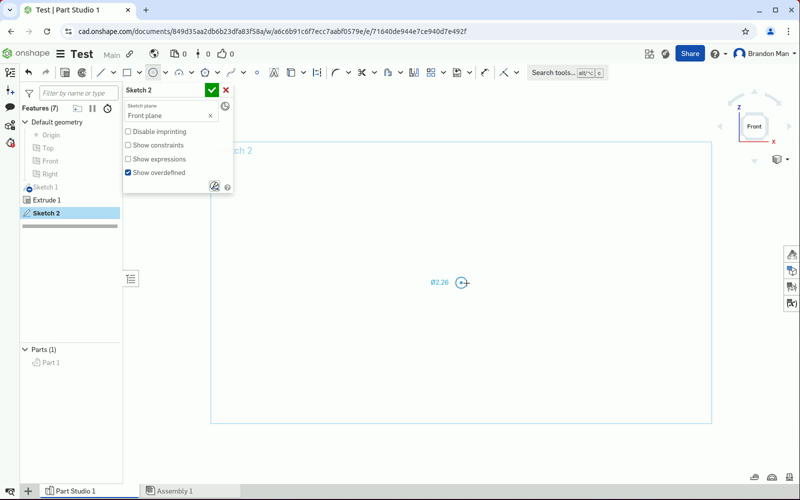
key(esc)
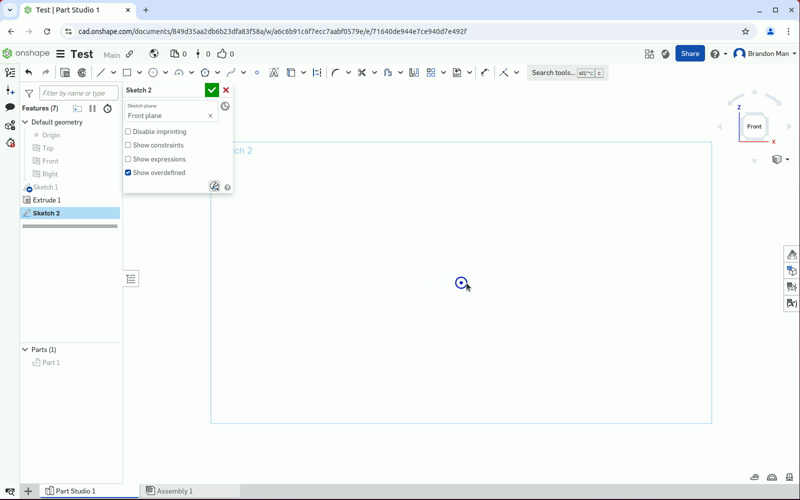
key(c)
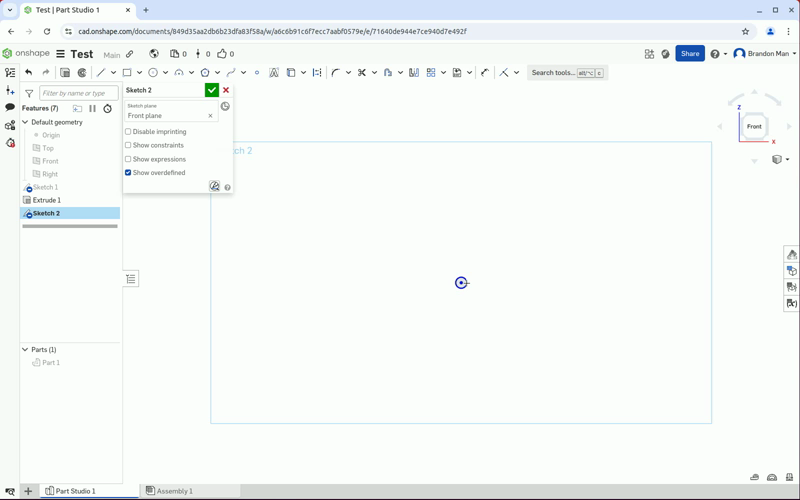
key_down(shift)
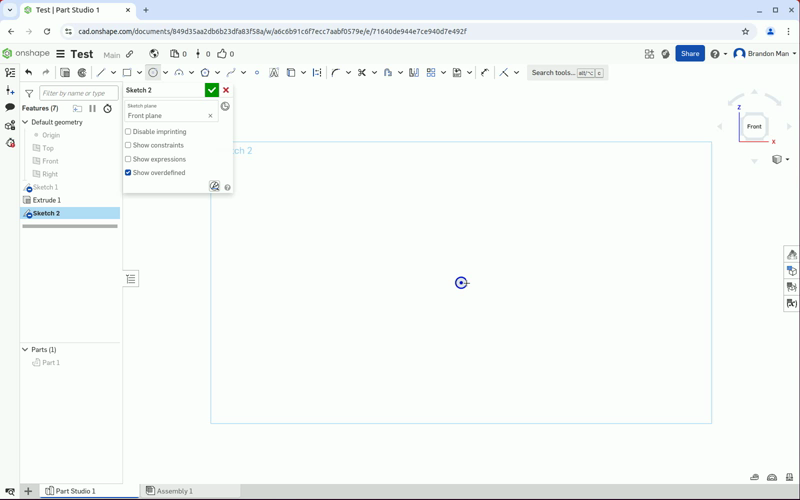
mouse_move(461, 282)
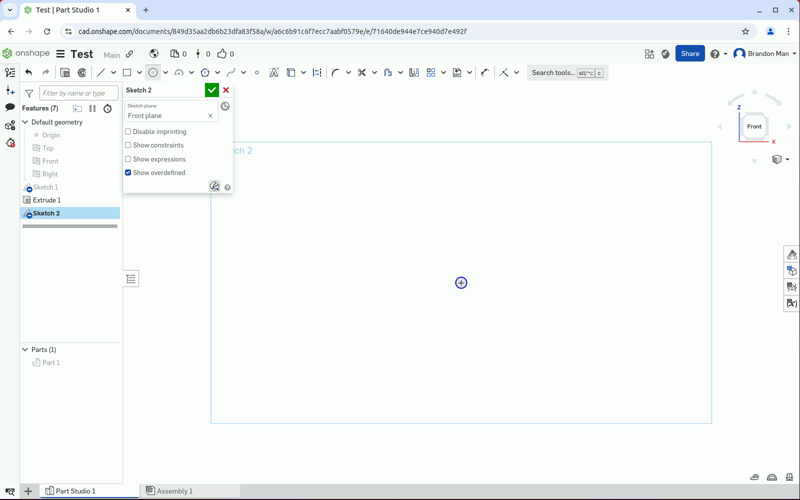
click(461, 282)
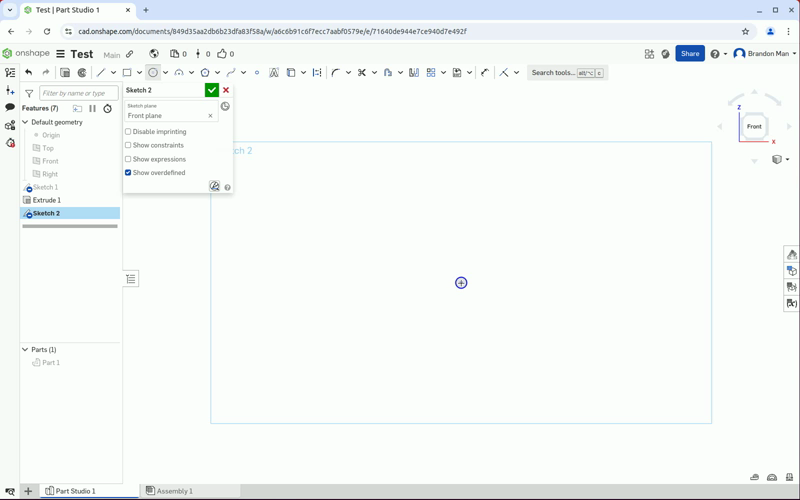
key_up(shift)
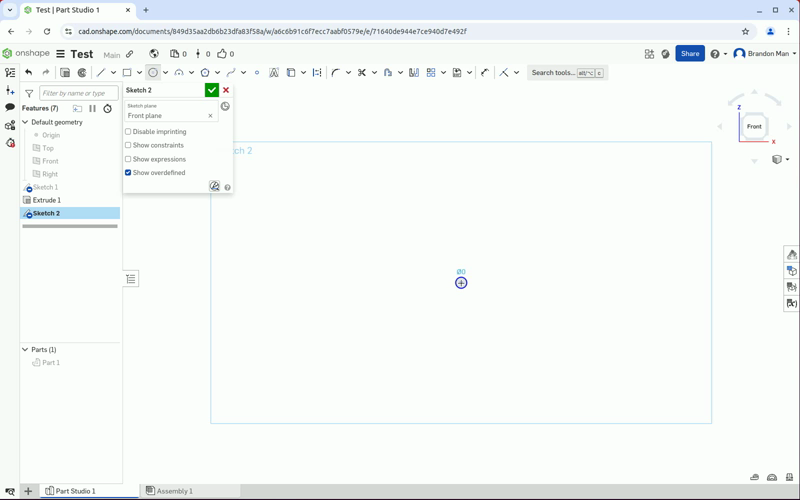
mouse_move(464, 282)
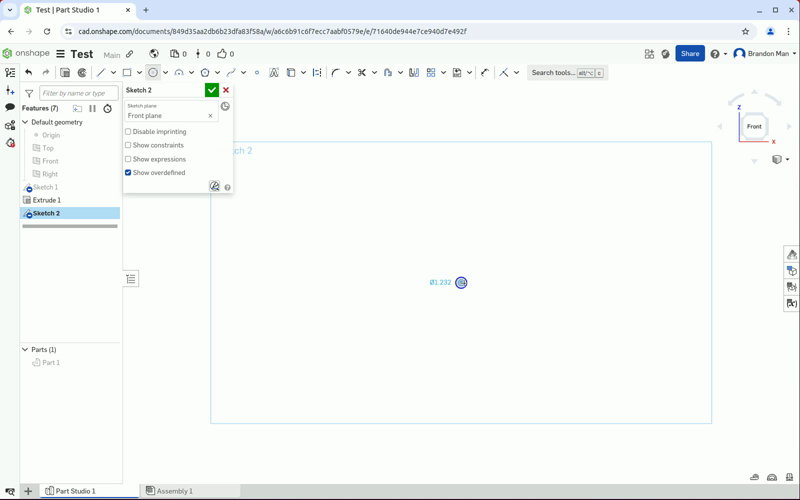
scroll(6)
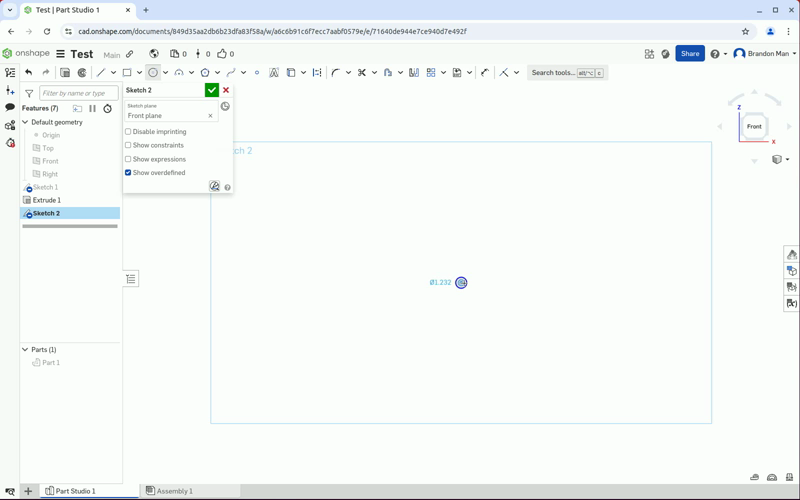
scroll(6)
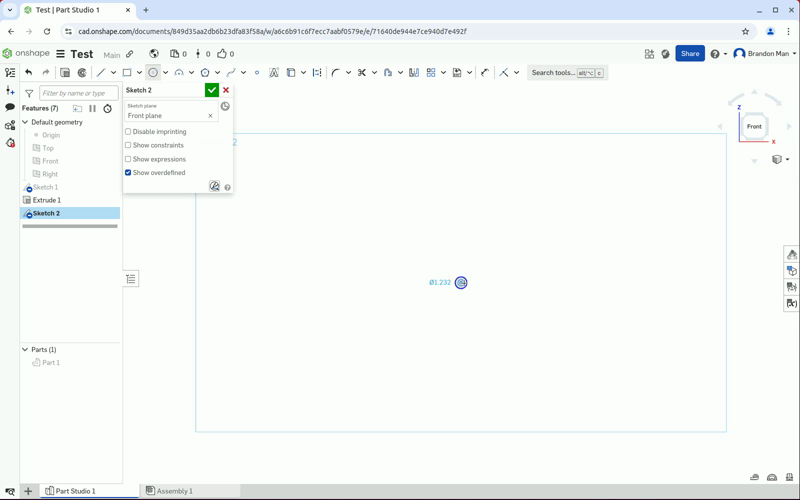
scroll(6)
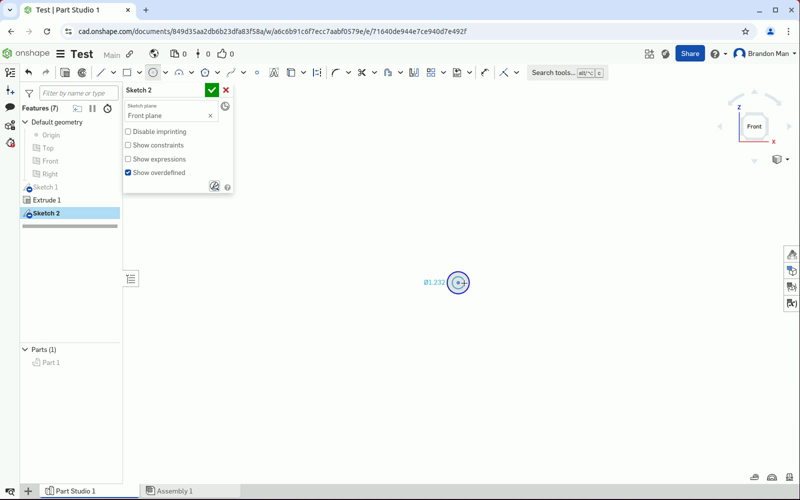
scroll(6)
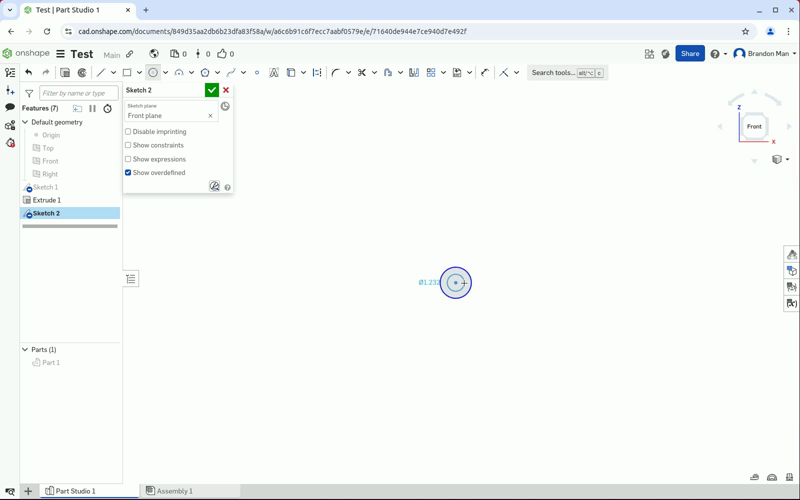
scroll(6)
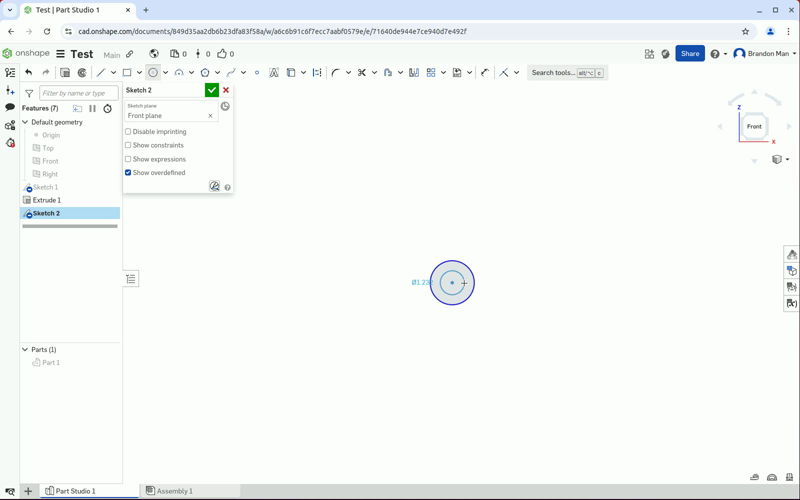
scroll(6)
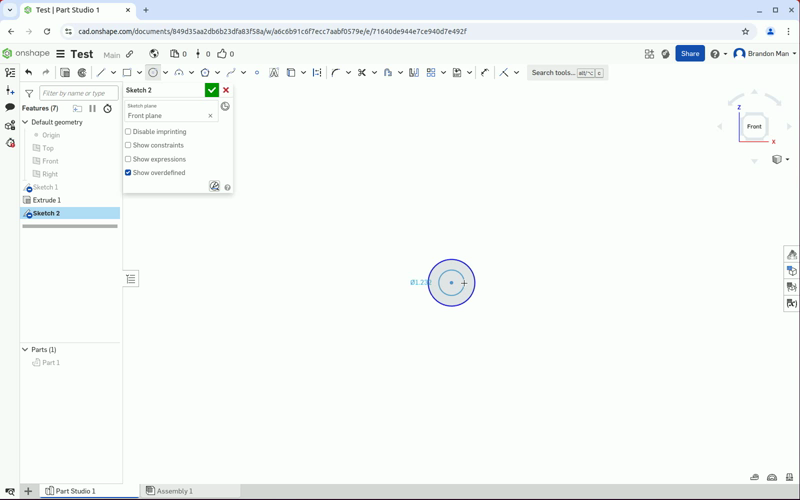
scroll(6)
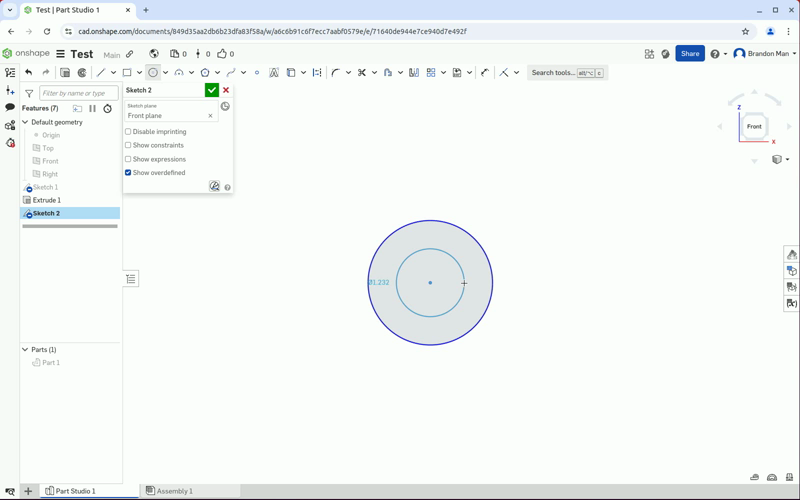
click(464, 282)
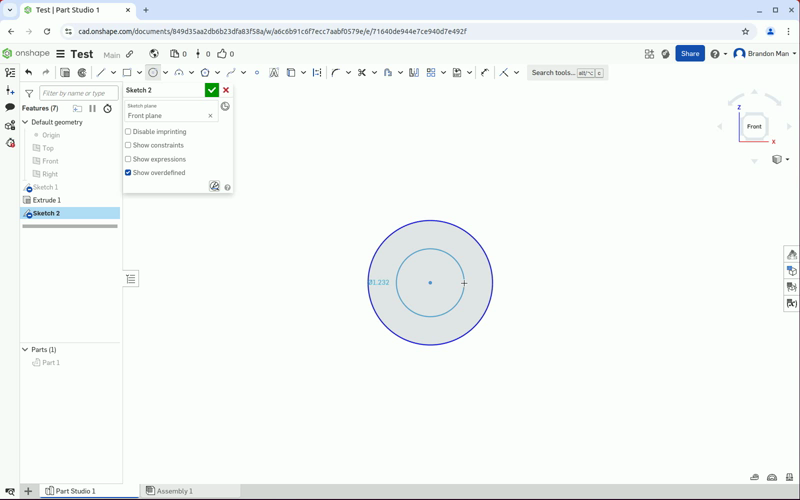
scroll(-6)
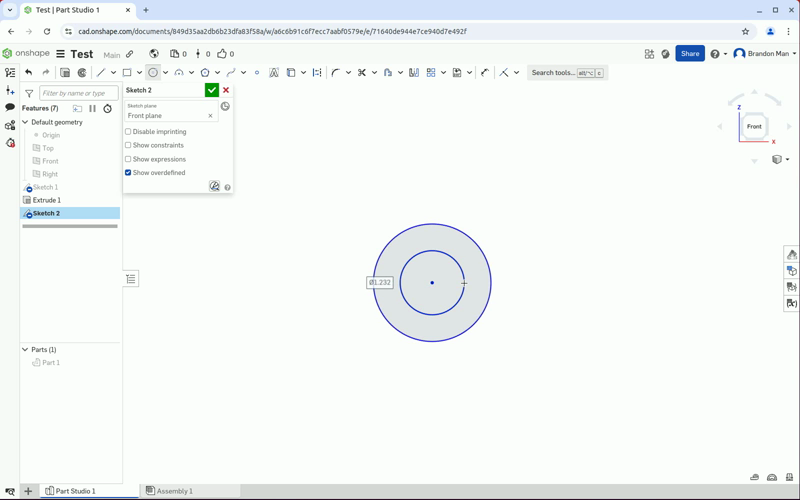
scroll(-6)
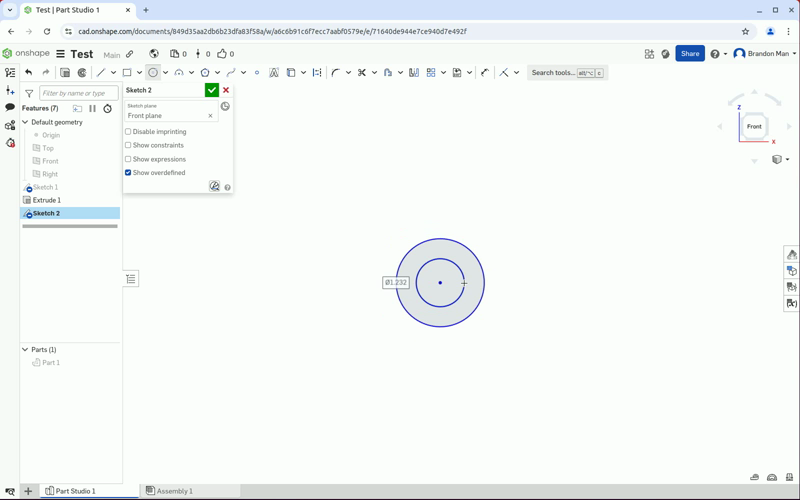
scroll(-6)
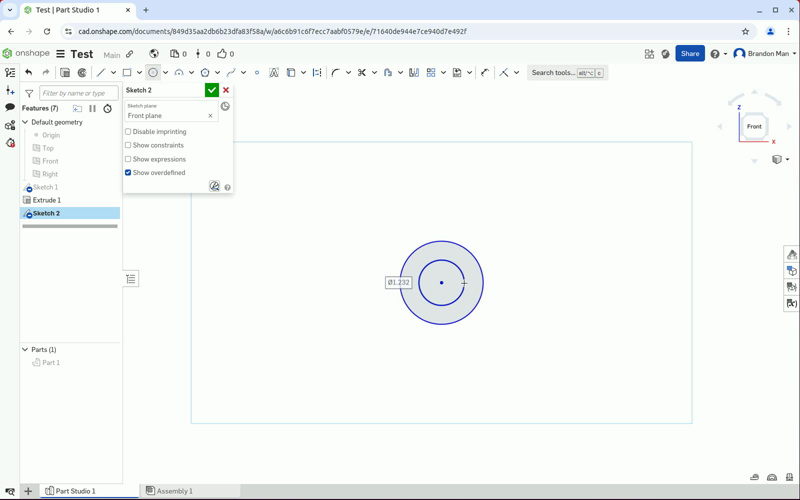
scroll(-6)
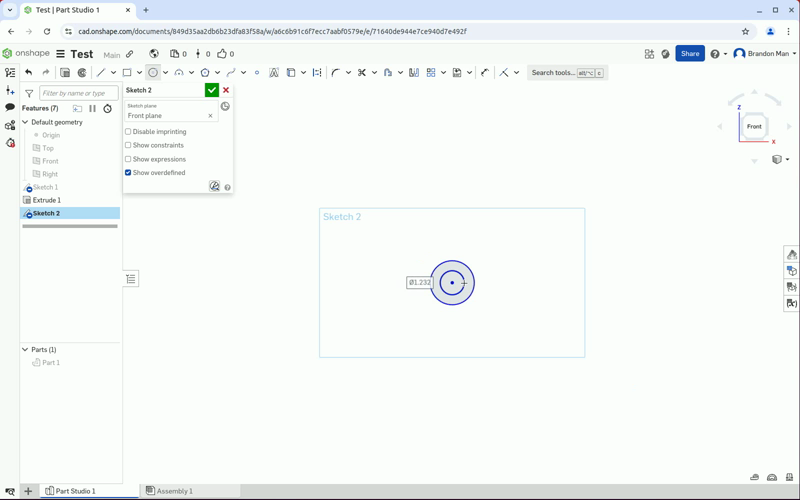
scroll(-6)
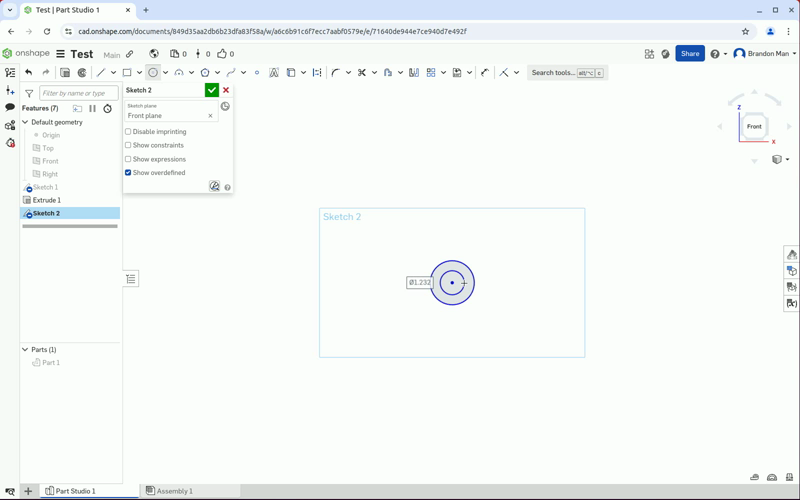
scroll(-6)
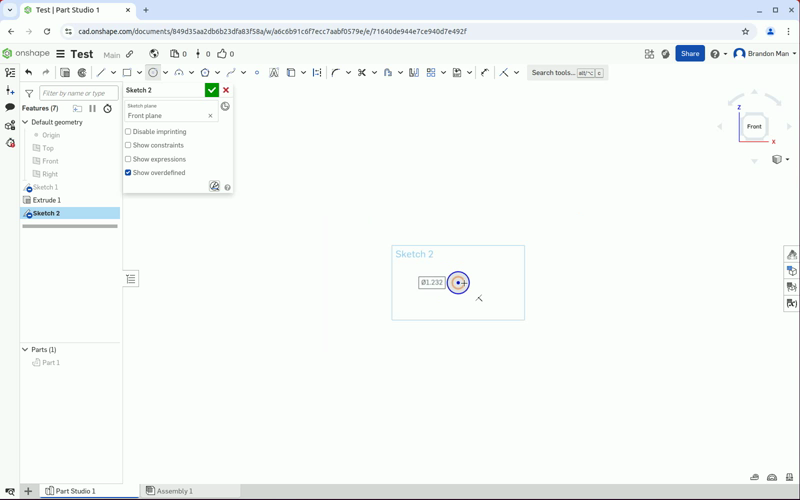
scroll(-6)
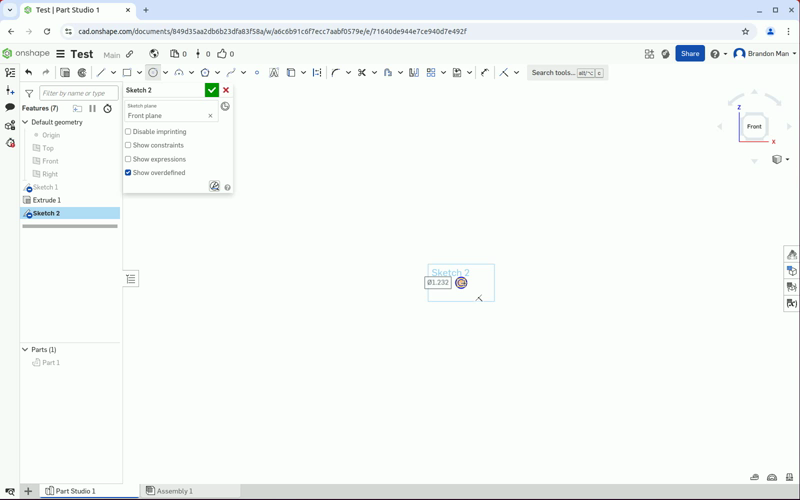
key(esc)
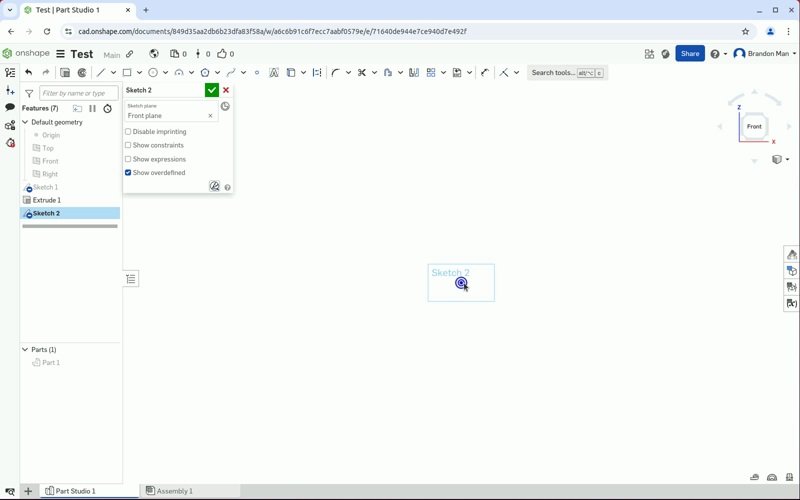
mouse_move(464, 283)
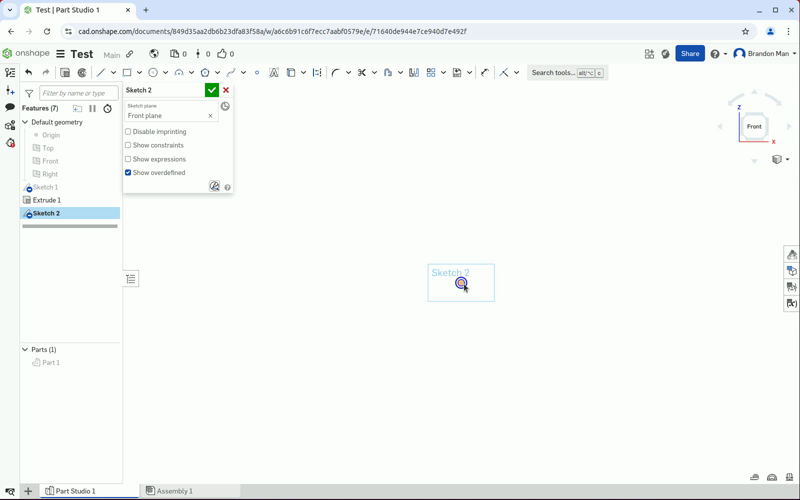
scroll(6)
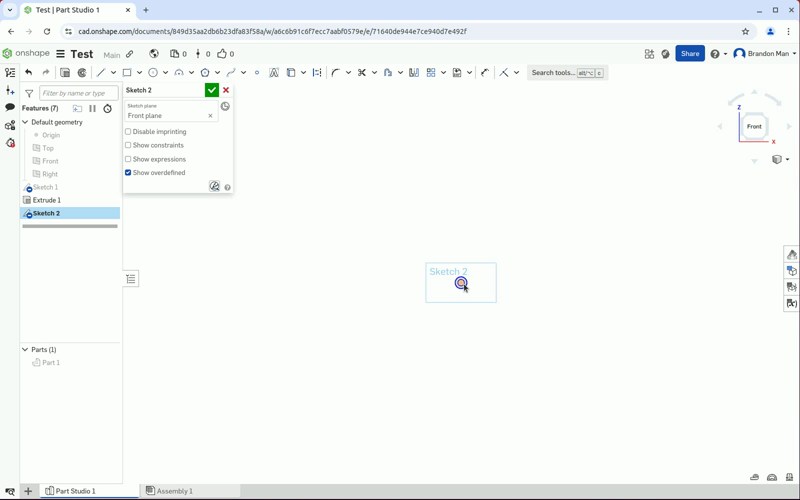
scroll(6)
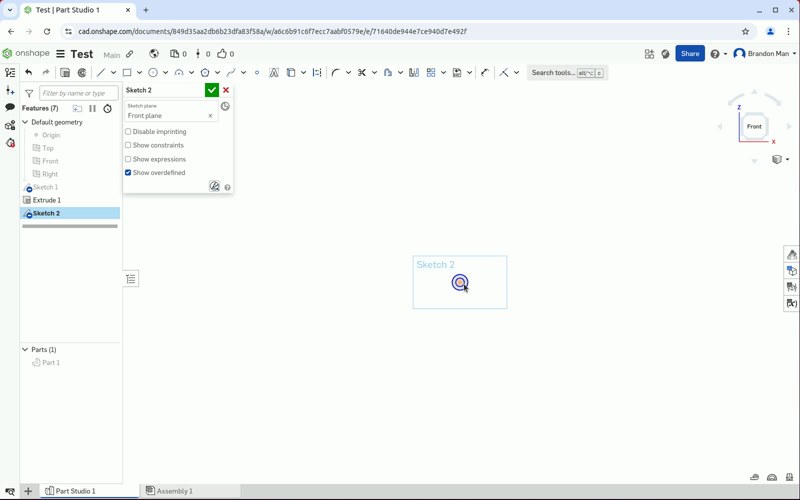
scroll(6)
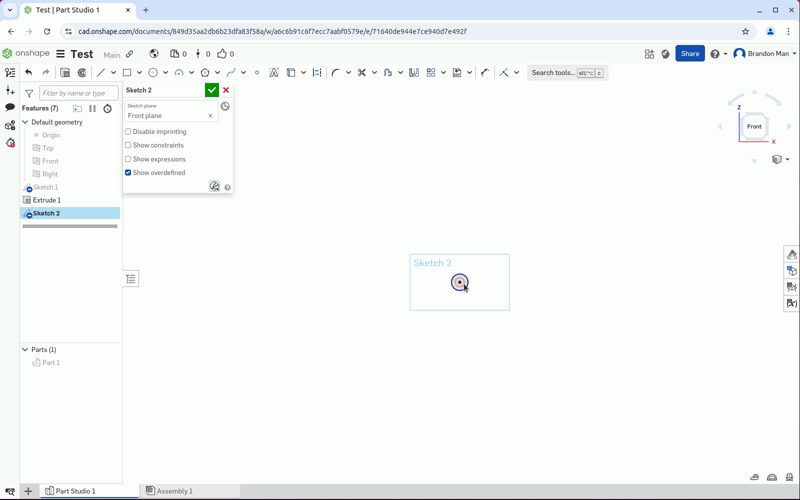
scroll(6)
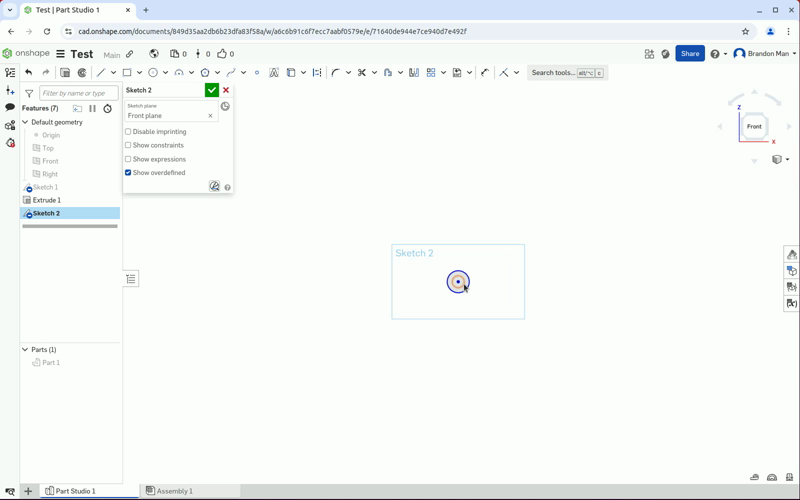
scroll(6)
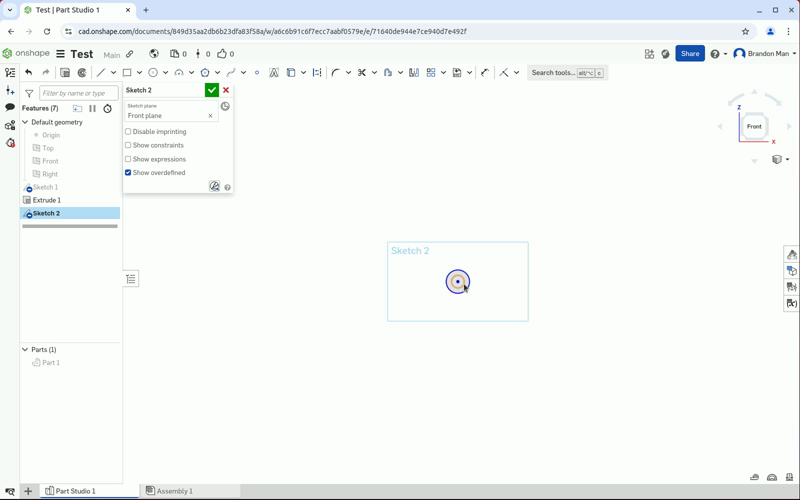
scroll(6)
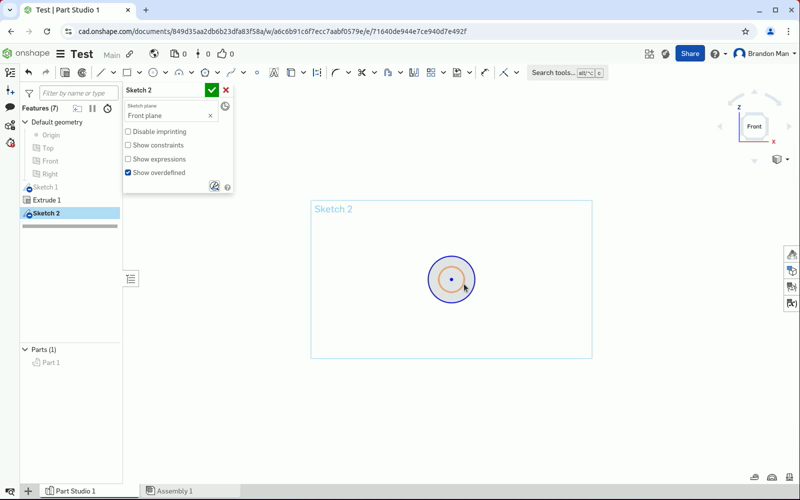
scroll(6)
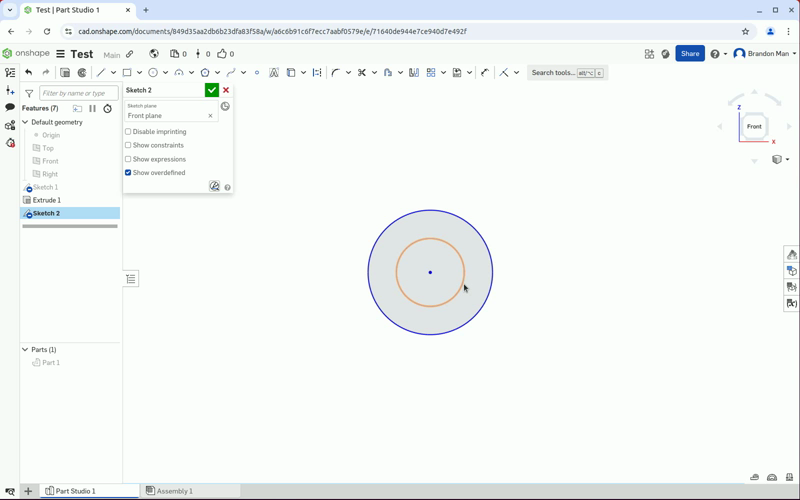
click(464, 283)
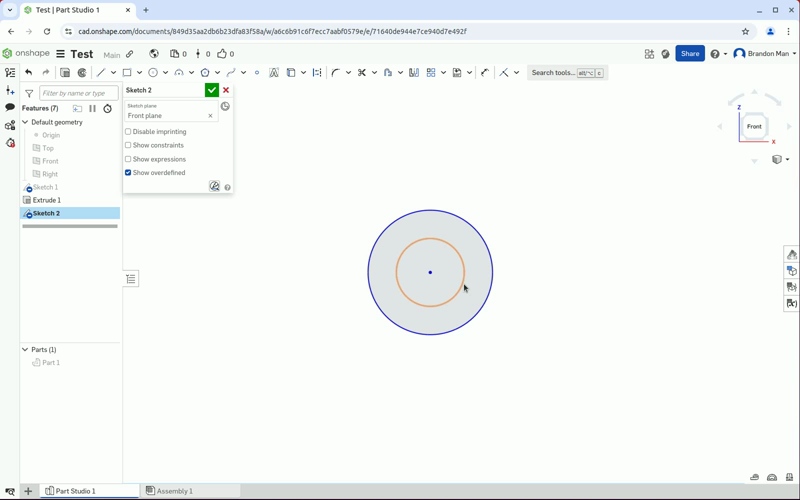
scroll(-6)
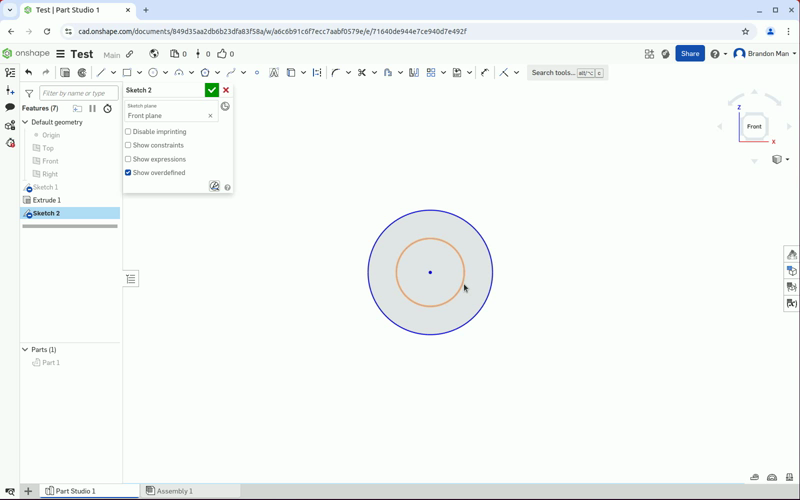
scroll(-6)
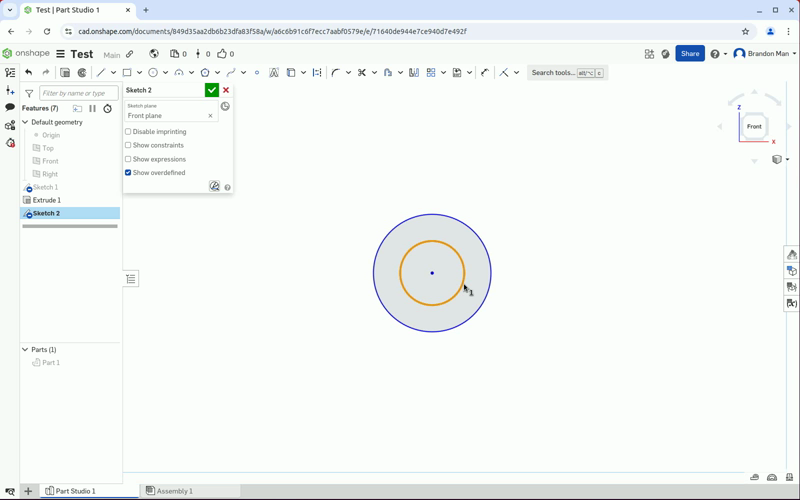
scroll(-6)
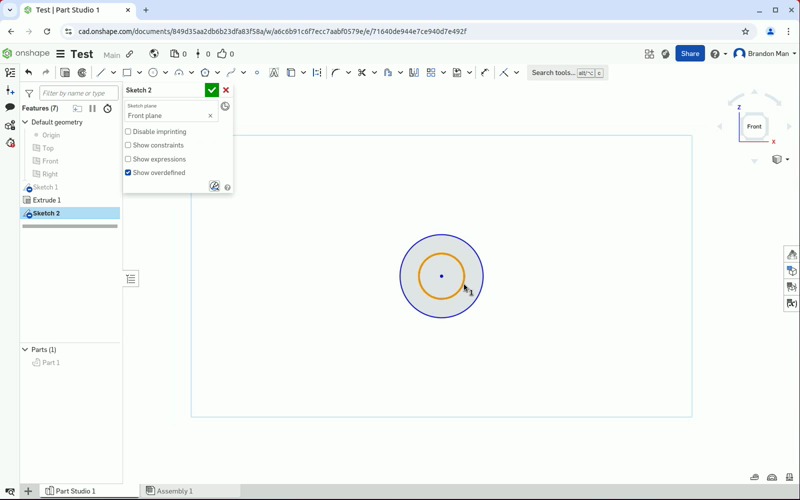
scroll(-6)
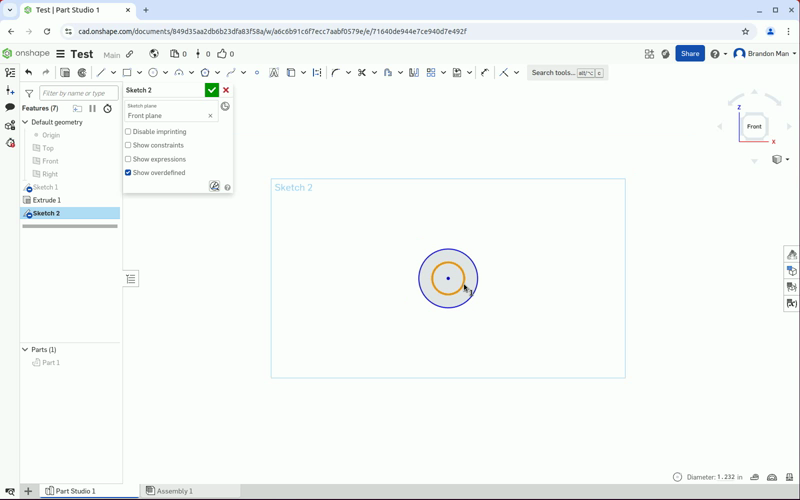
scroll(-6)
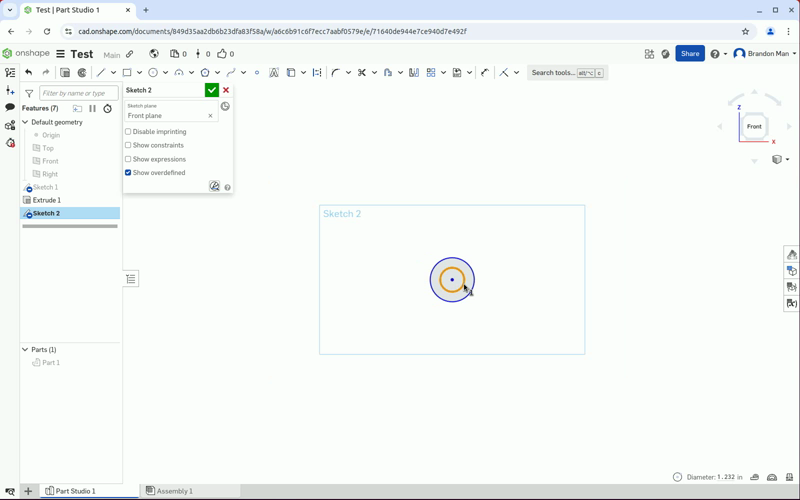
scroll(-6)
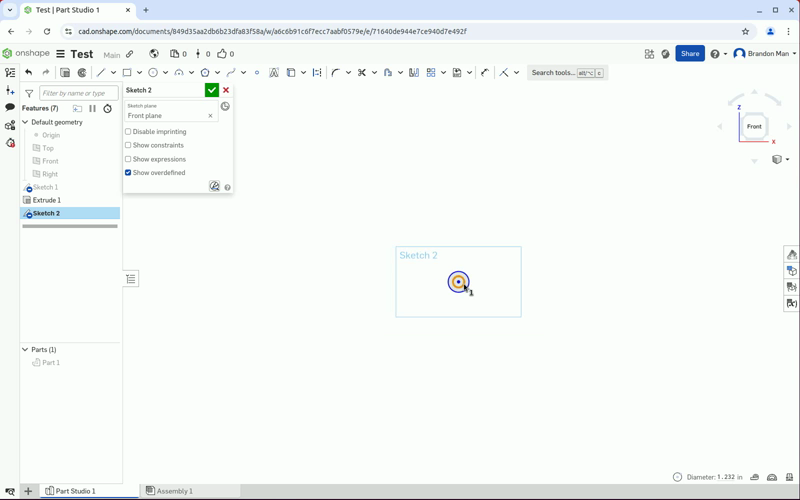
scroll(-6)
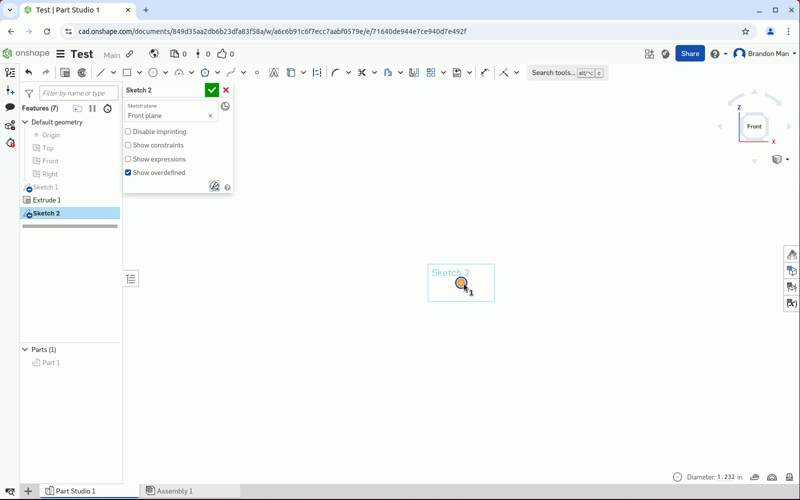
mouse_move(73, 352)
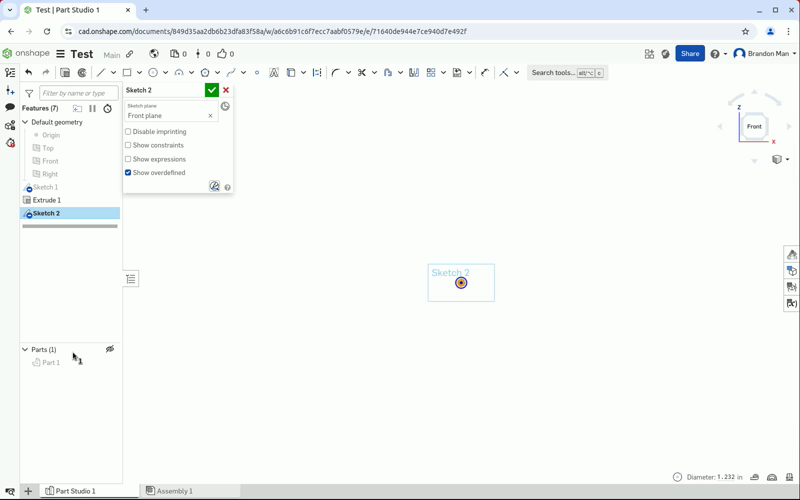
key(shift+y)
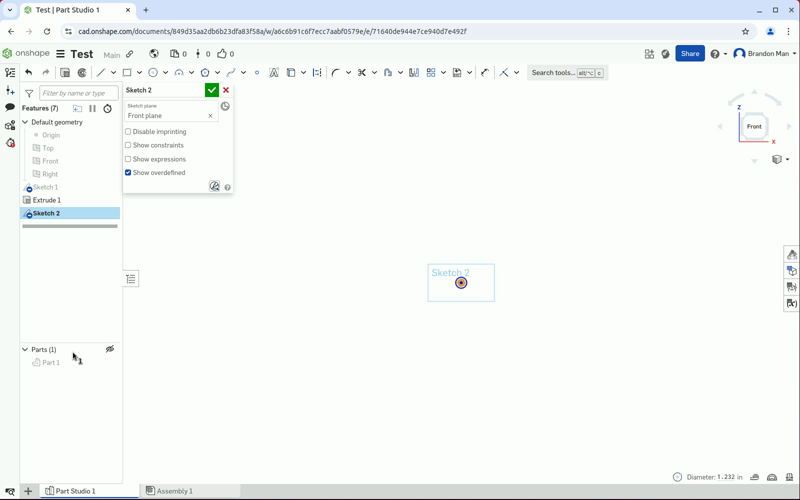
key(shift+e)
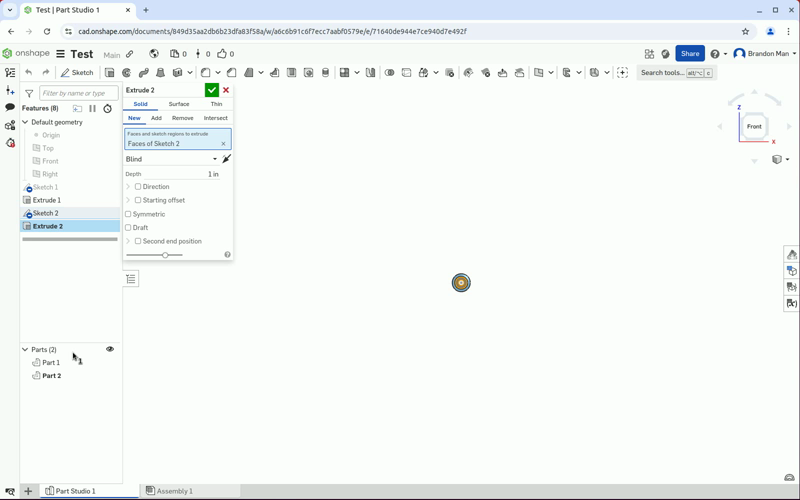
mouse_move(143, 106)
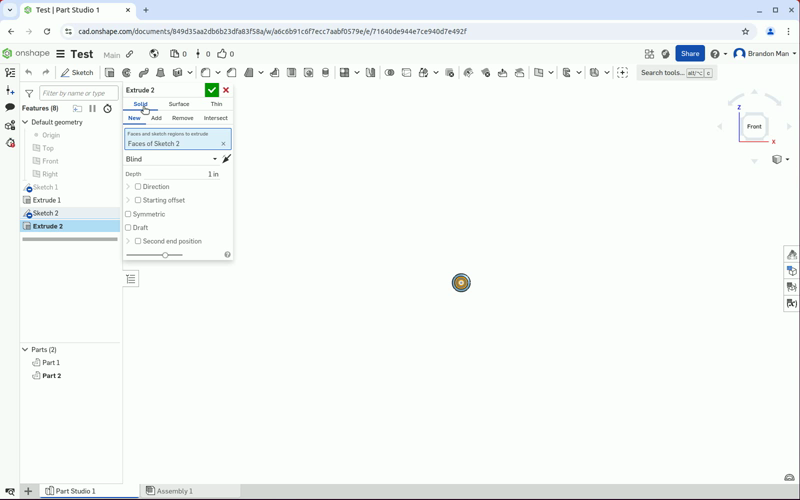
click(143, 106)
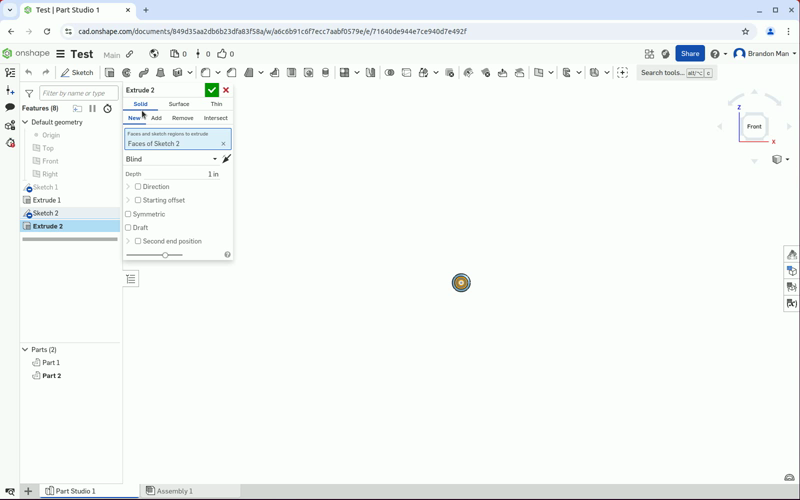
mouse_move(137, 120)
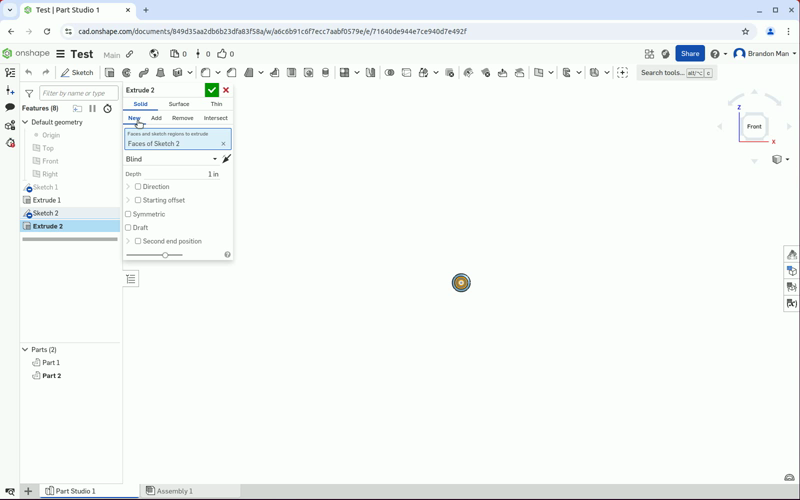
click(137, 120)
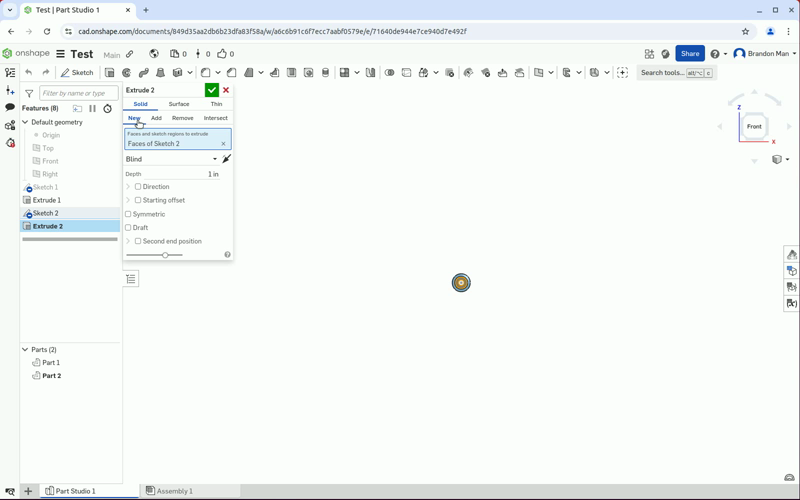
key(tab, 4)
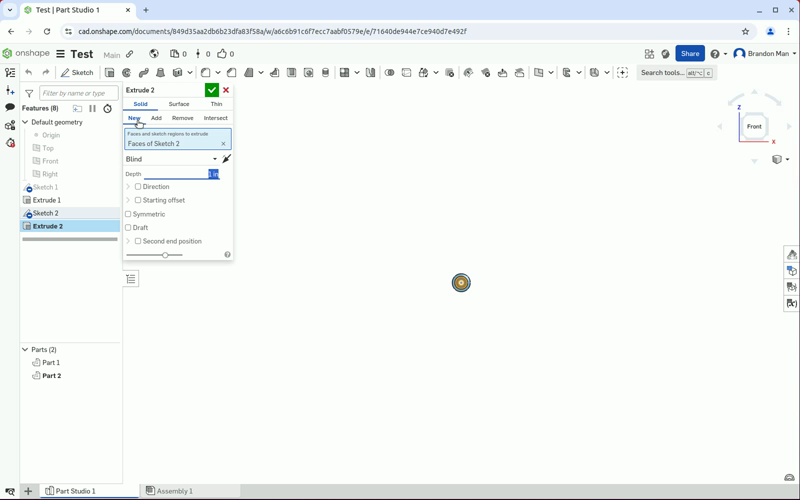
text(-23.108)
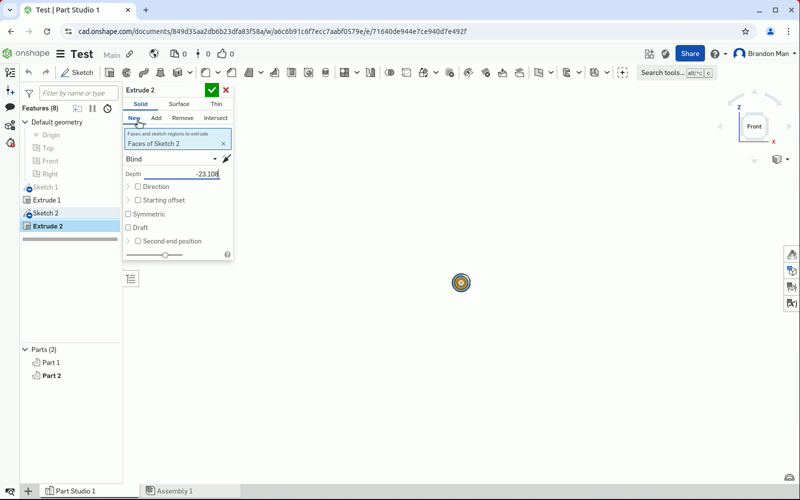
key(enter)
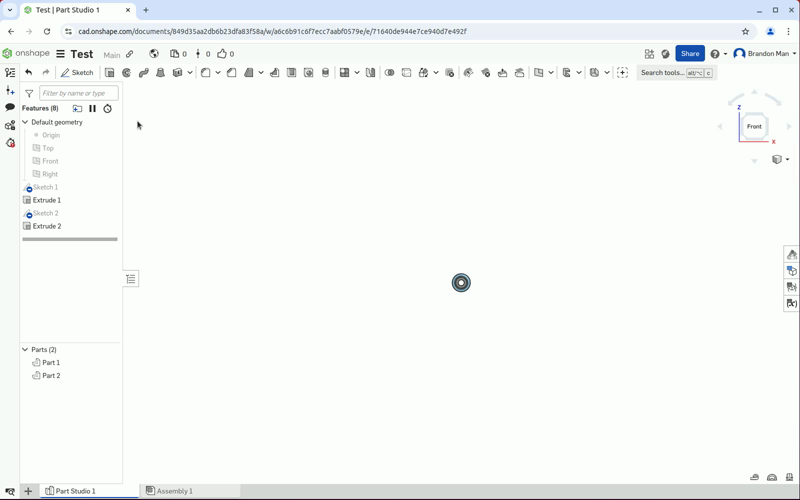
key(shift+h)
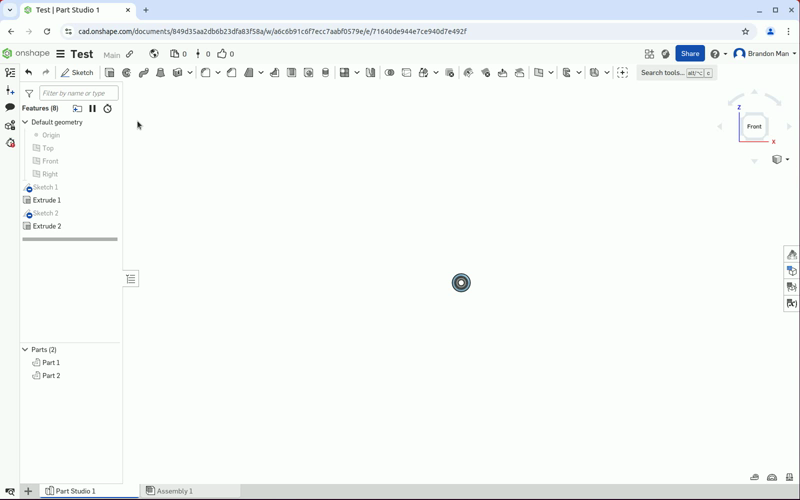
key(shift+h)
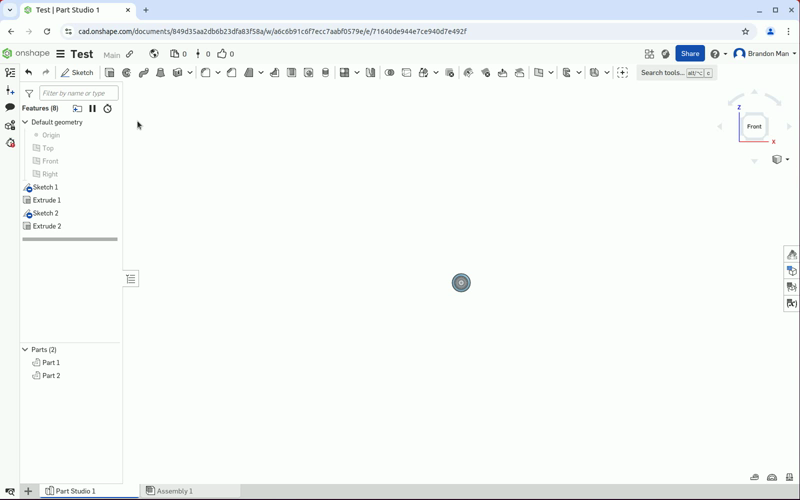
key(shift+7)
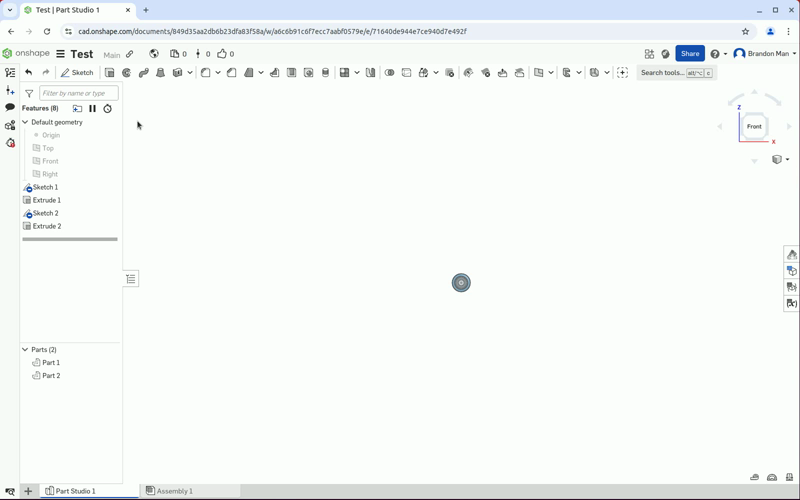
key(left, 2)
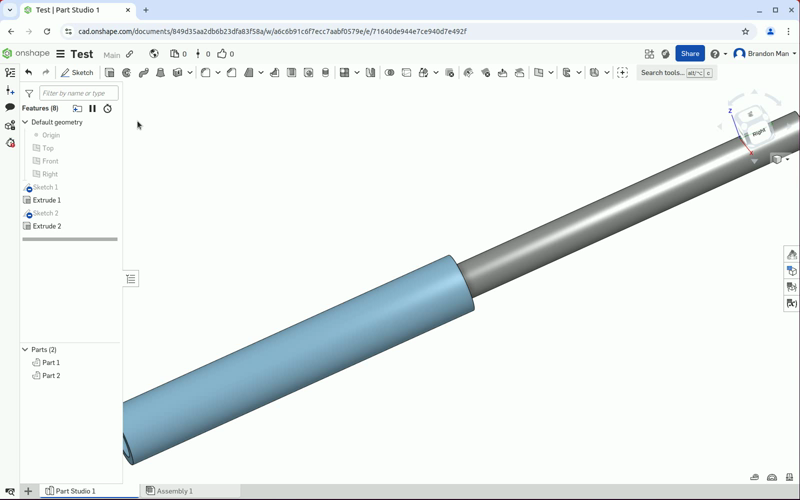
key(down, 2)
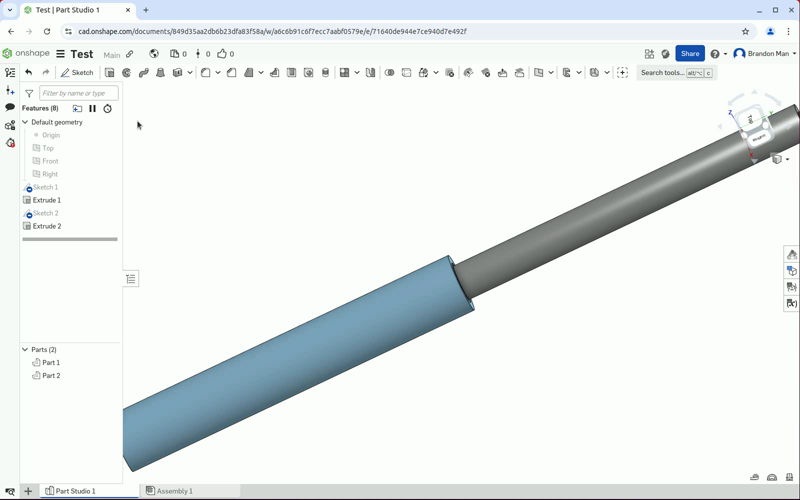
key(up, 2)
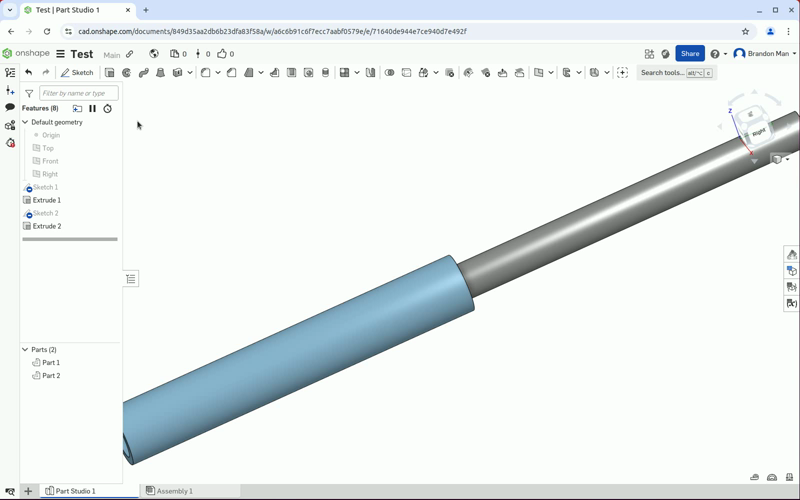
key(right, 2)
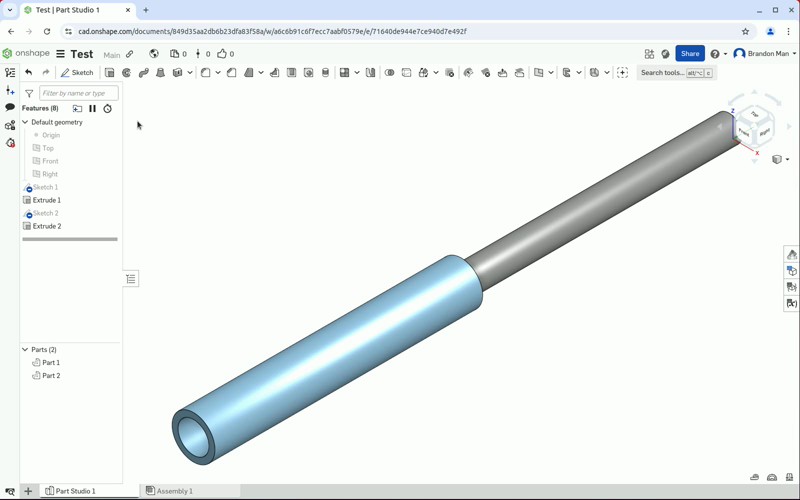
mouse_move(73, 189)
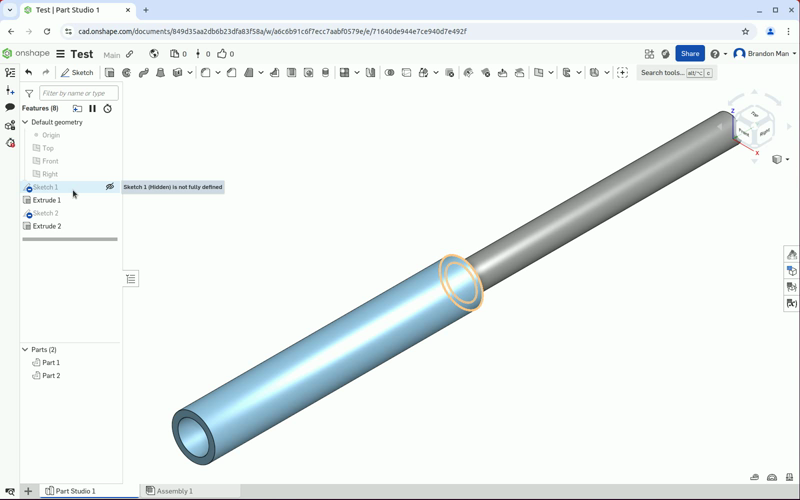
click(73, 189)